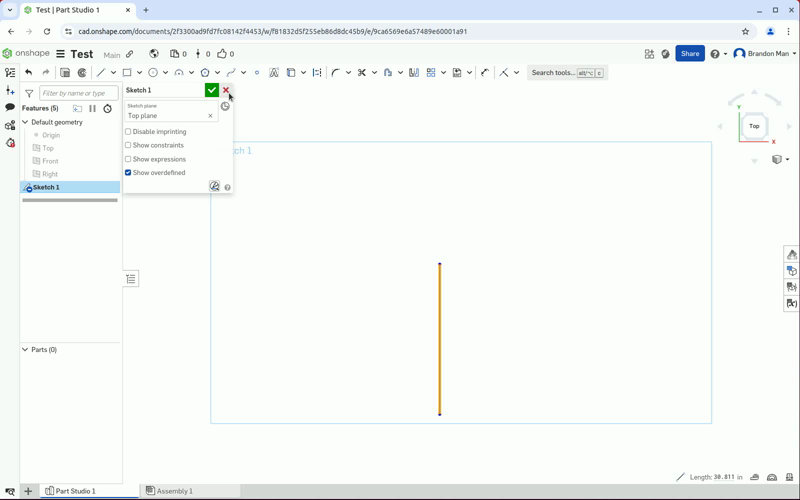
key(shift+h)
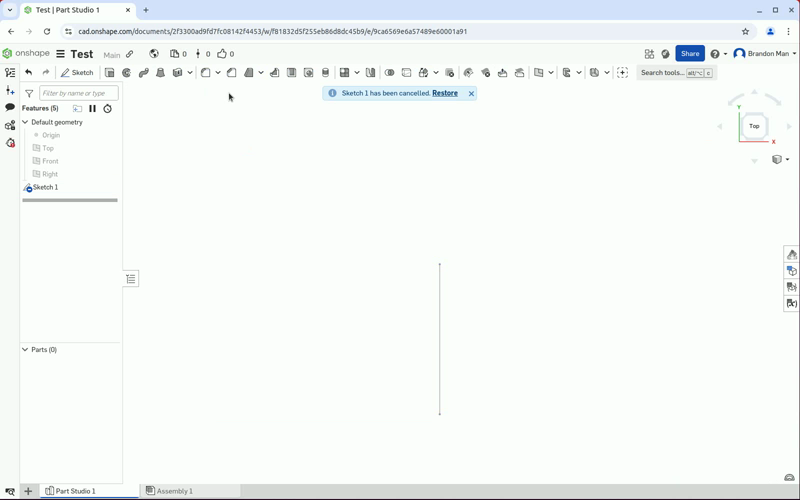
key(shift+s)
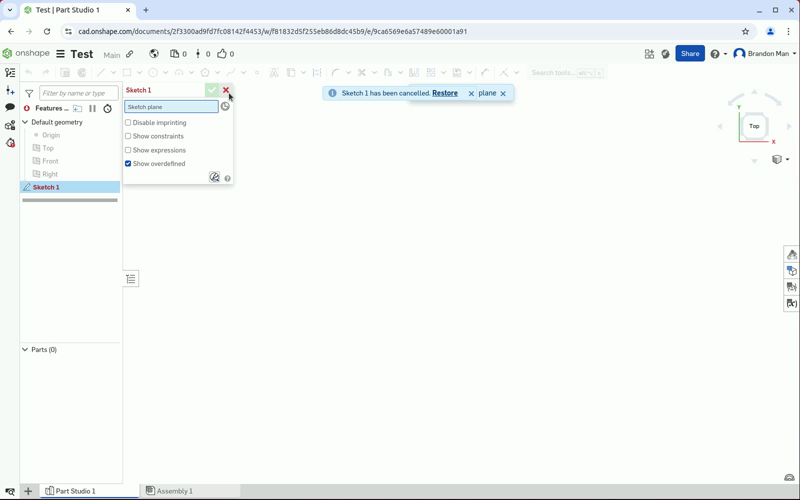
mouse_move(73, 150)
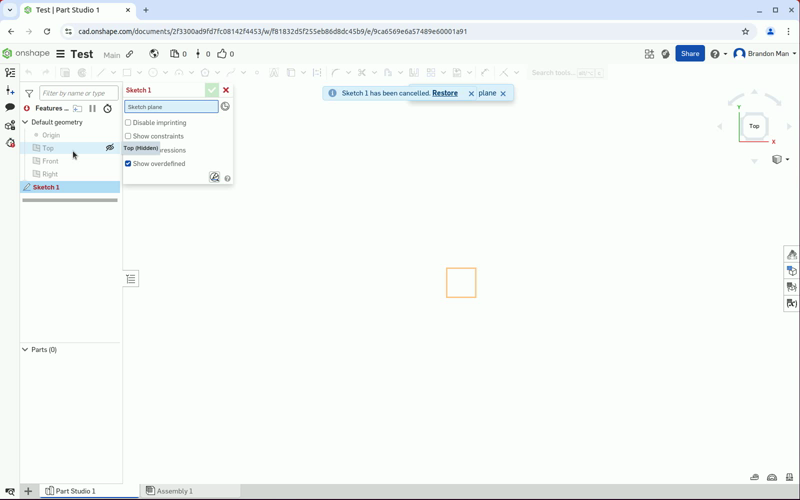
click(73, 150)
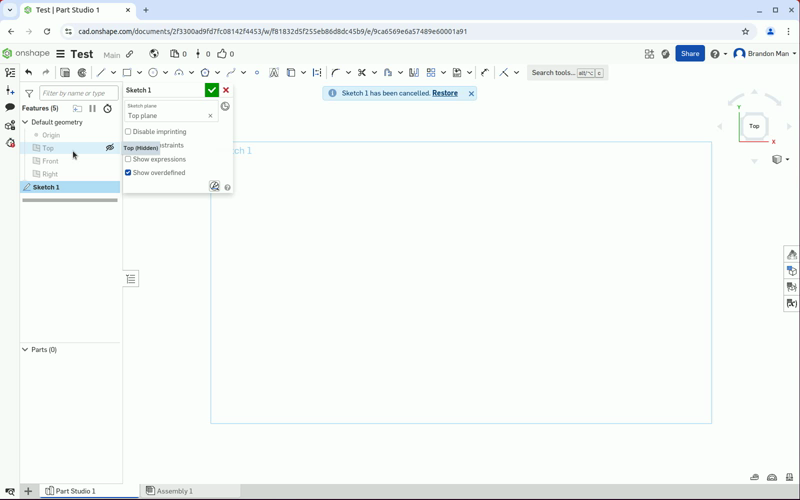
mouse_move(73, 352)
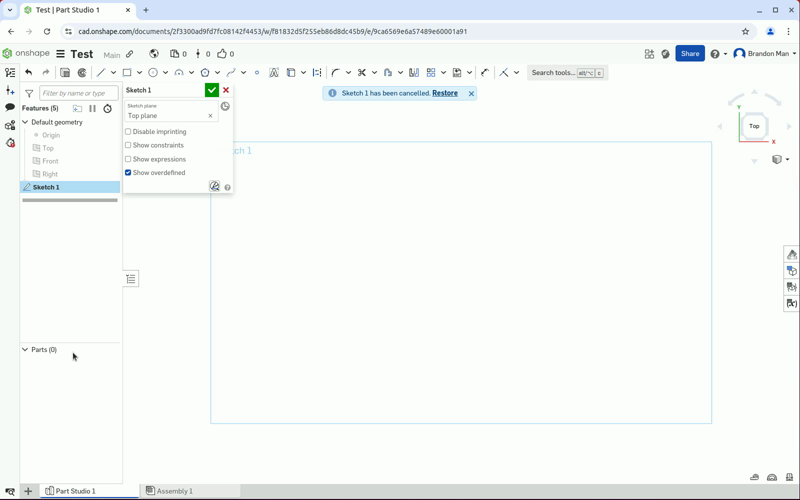
key(y)
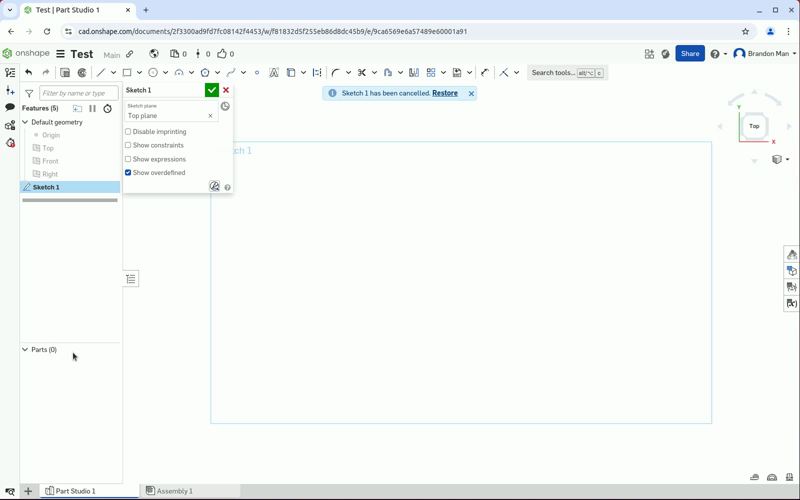
key(c)
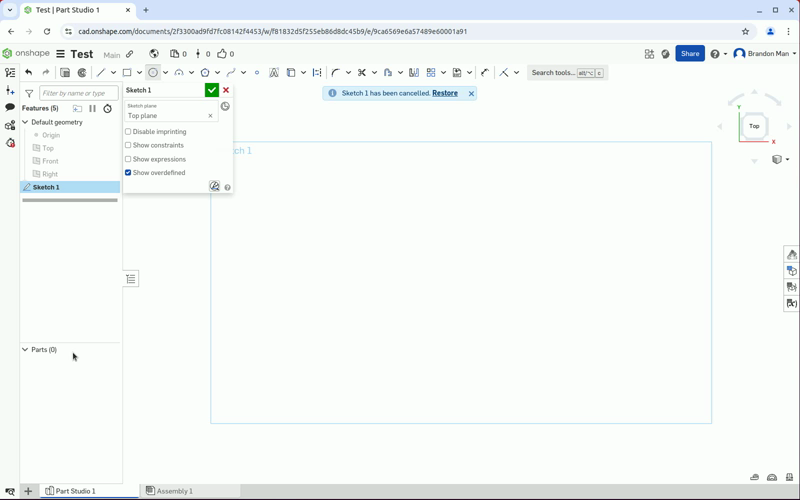
key_down(shift)
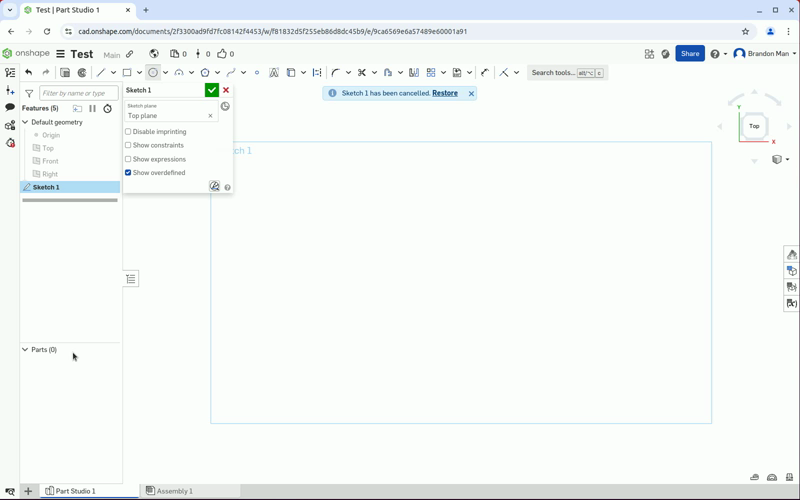
mouse_move(461, 282)
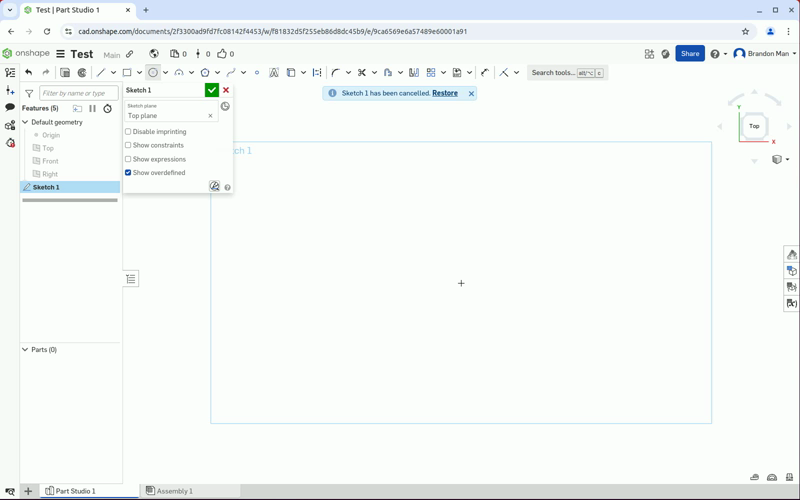
click(461, 282)
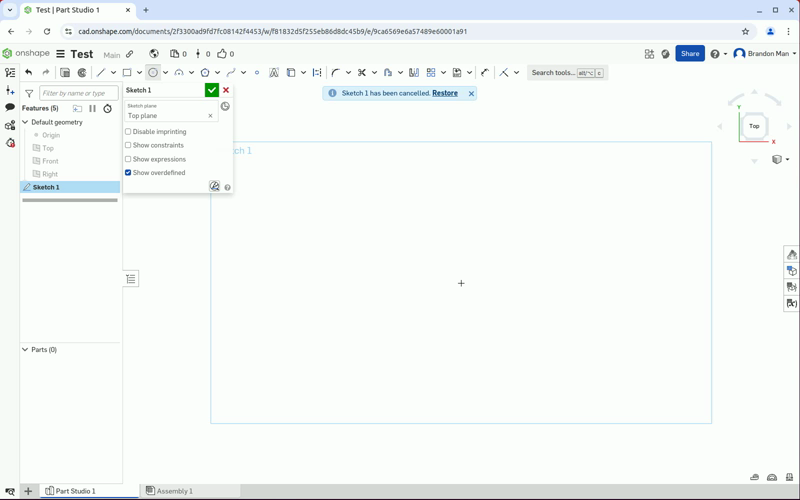
key_up(shift)
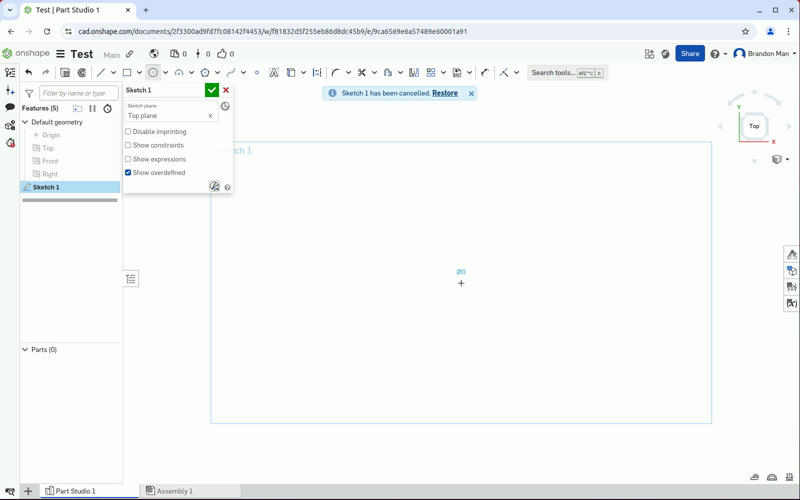
mouse_move(514, 282)
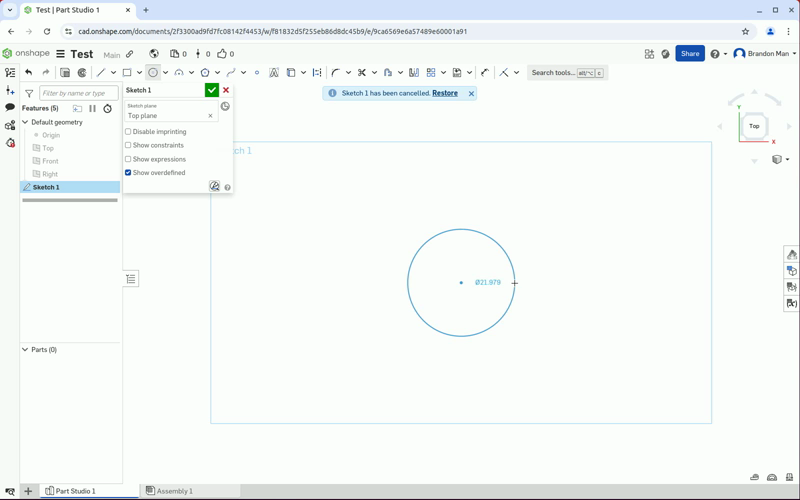
click(514, 282)
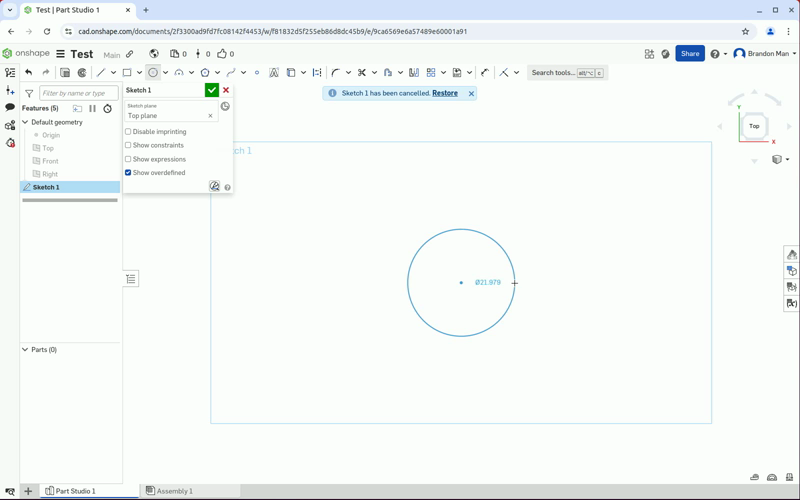
key(esc)
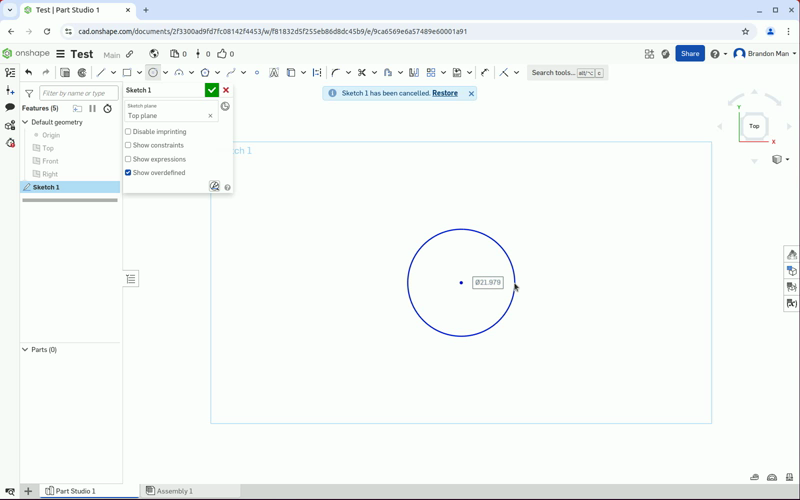
key(c)
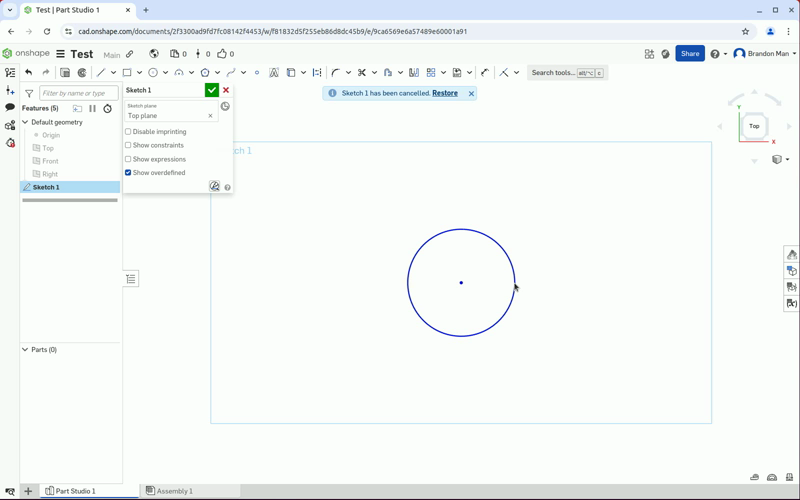
key_down(shift)
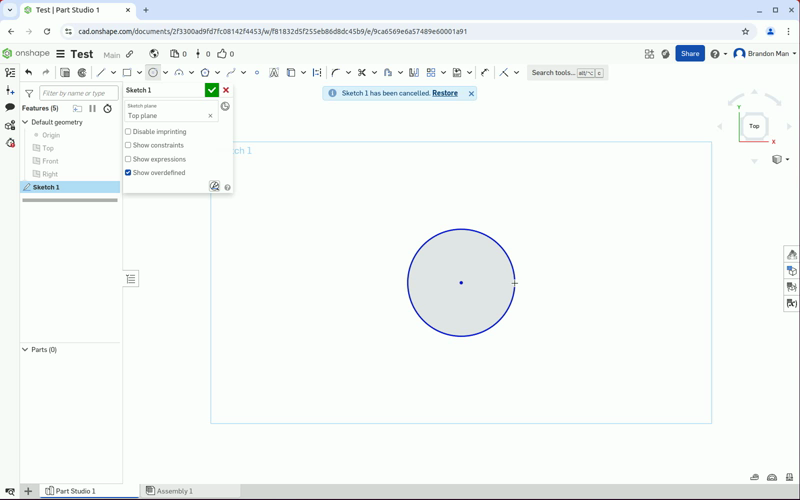
mouse_move(461, 282)
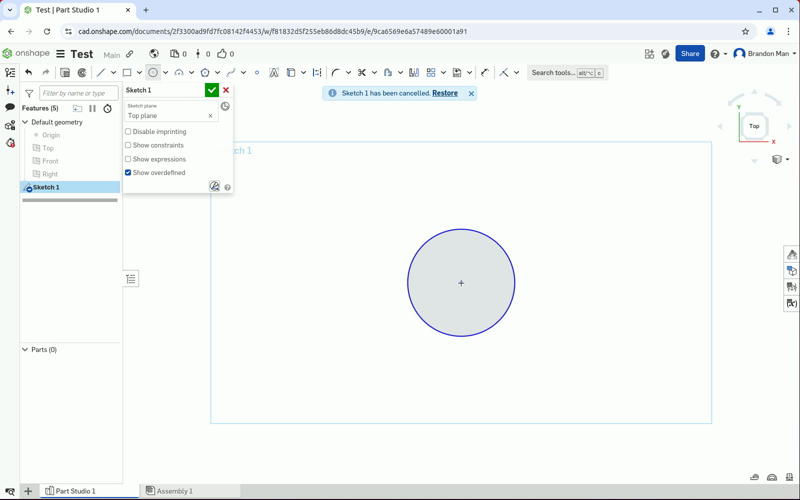
click(461, 282)
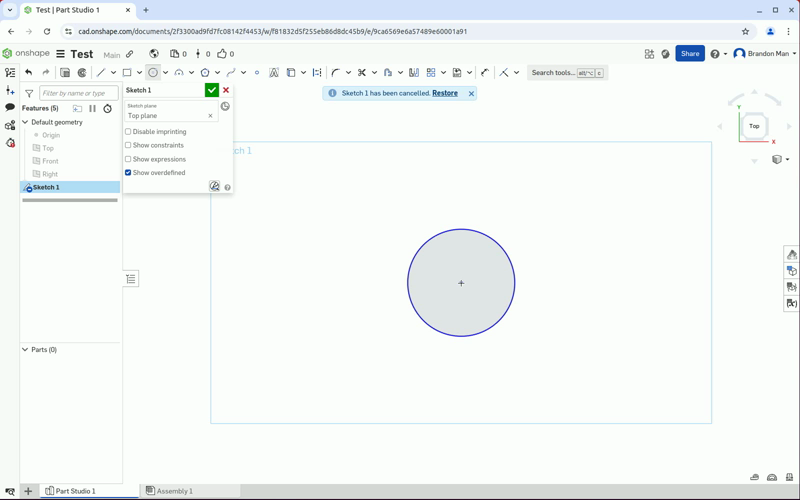
key_up(shift)
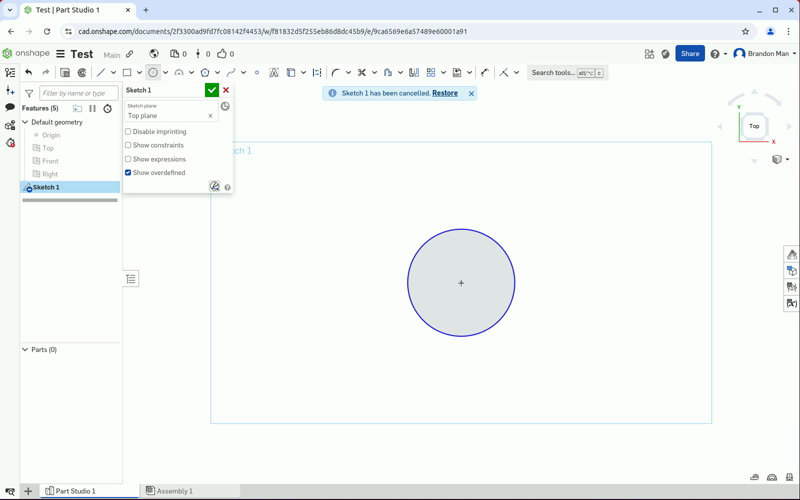
mouse_move(484, 282)
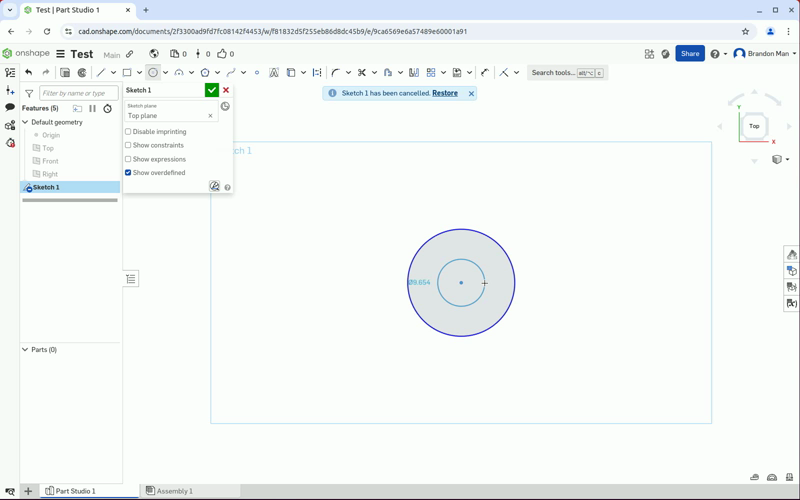
click(484, 282)
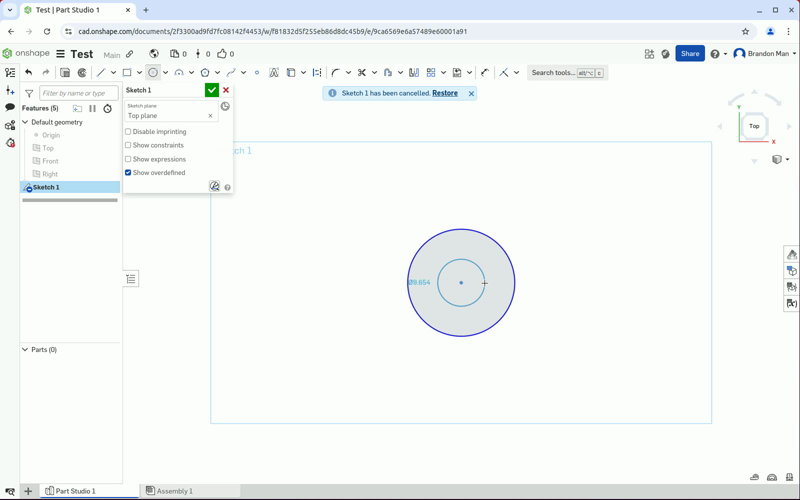
key(esc)
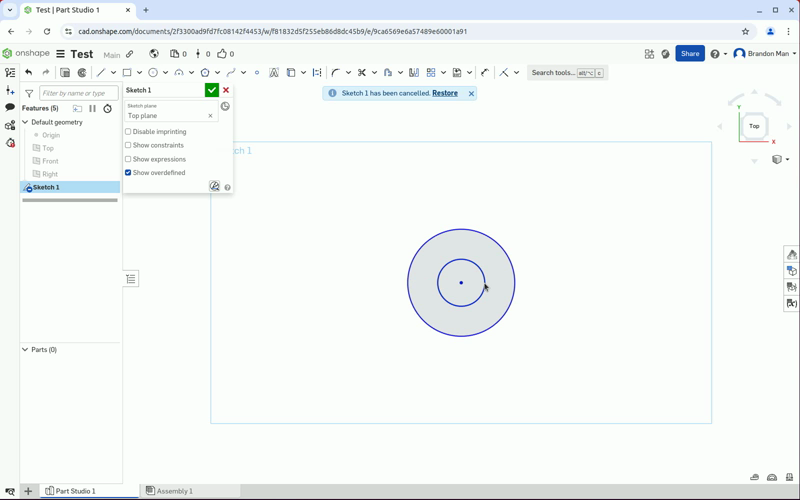
mouse_move(475, 320)
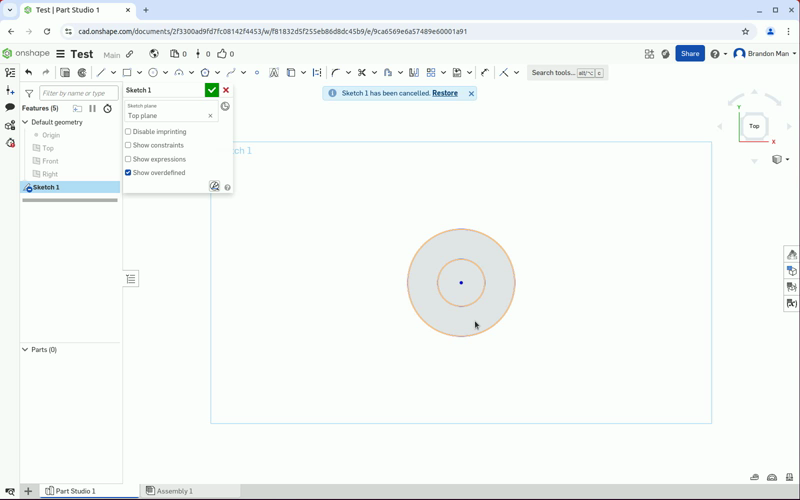
click(475, 320)
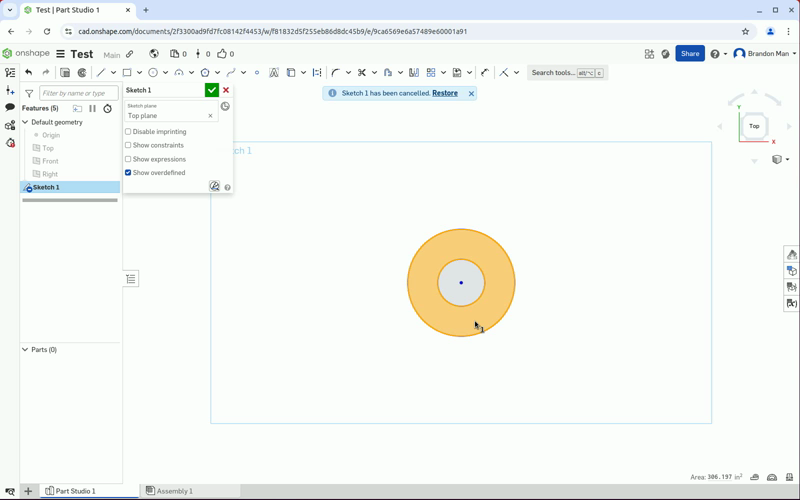
mouse_move(73, 352)
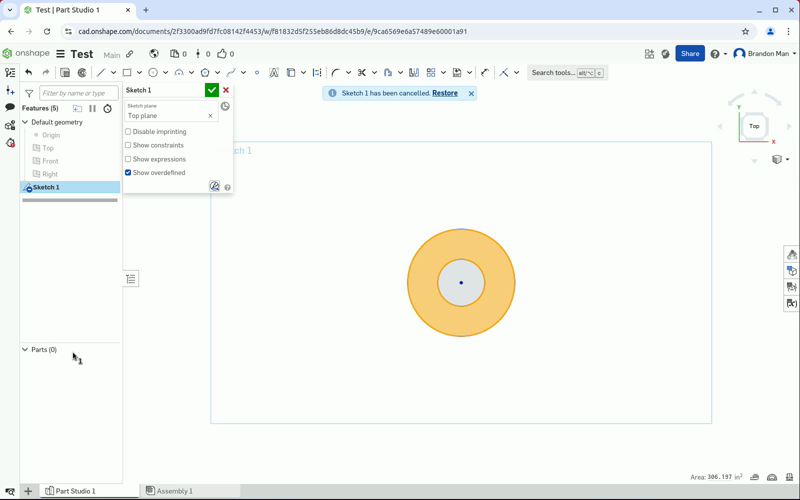
key(shift+y)
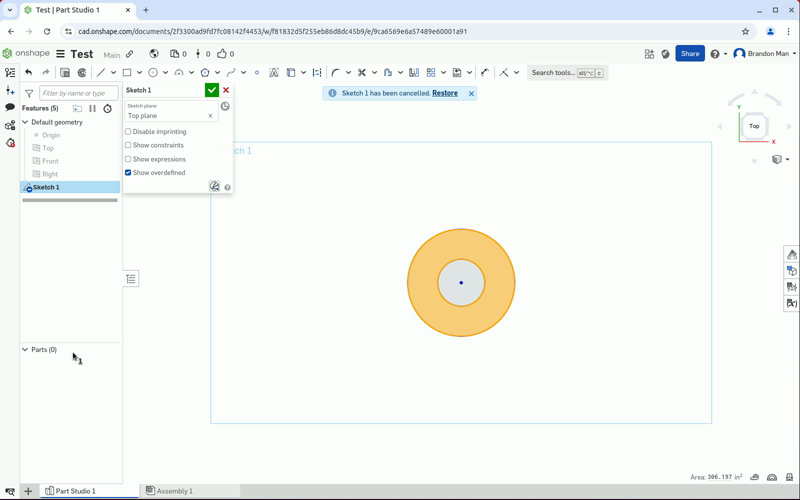
key(shift+e)
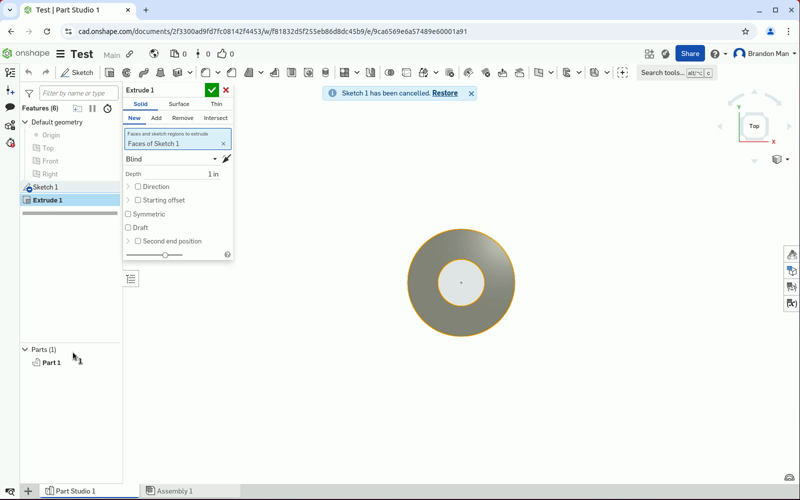
mouse_move(143, 106)
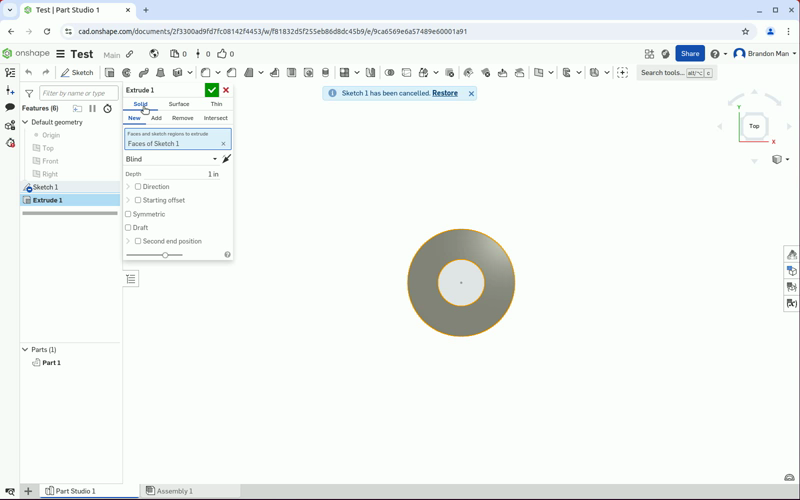
click(143, 106)
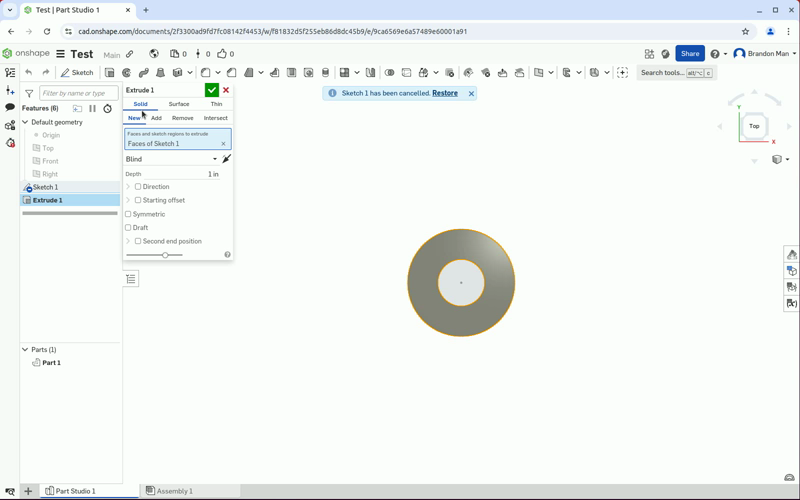
mouse_move(137, 120)
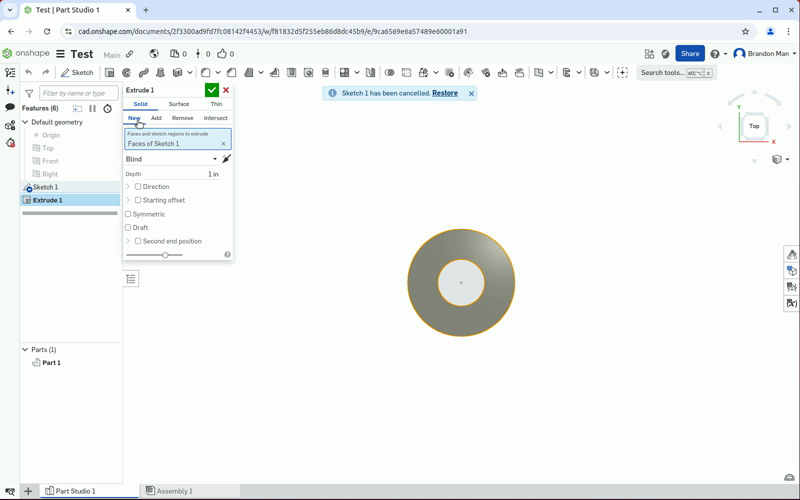
click(137, 120)
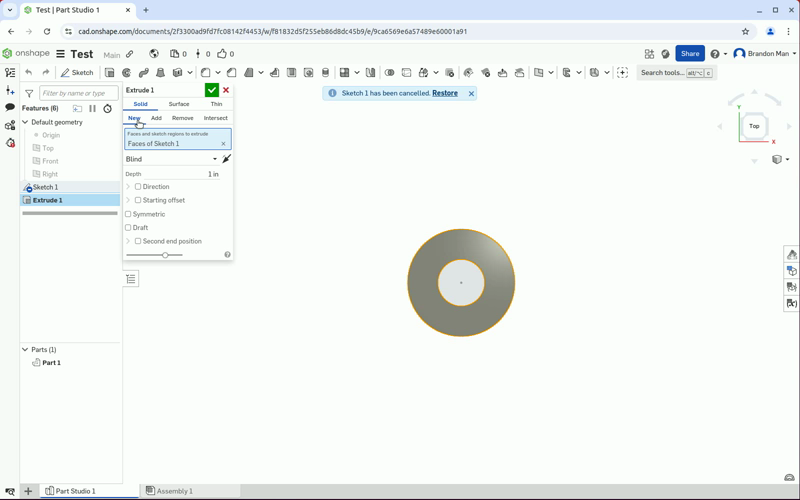
key(tab, 4)
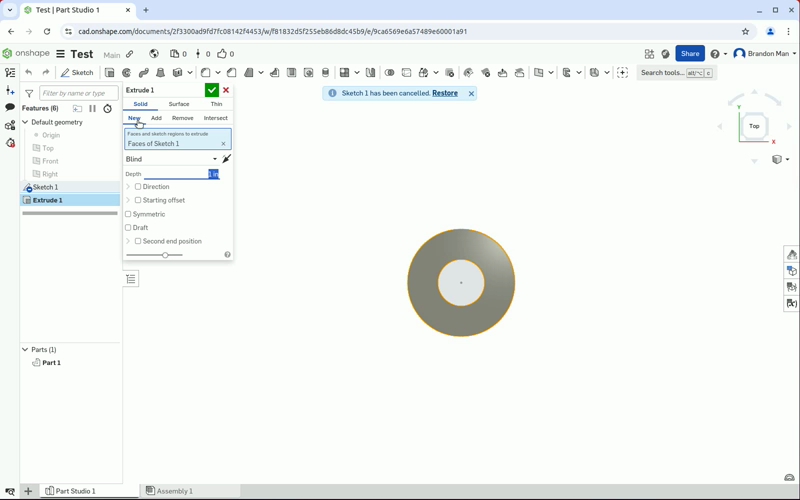
text(4.333)
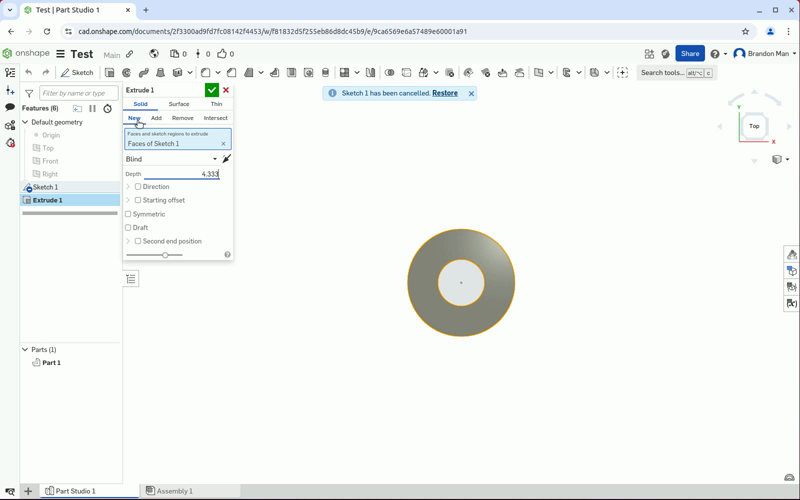
key(enter)
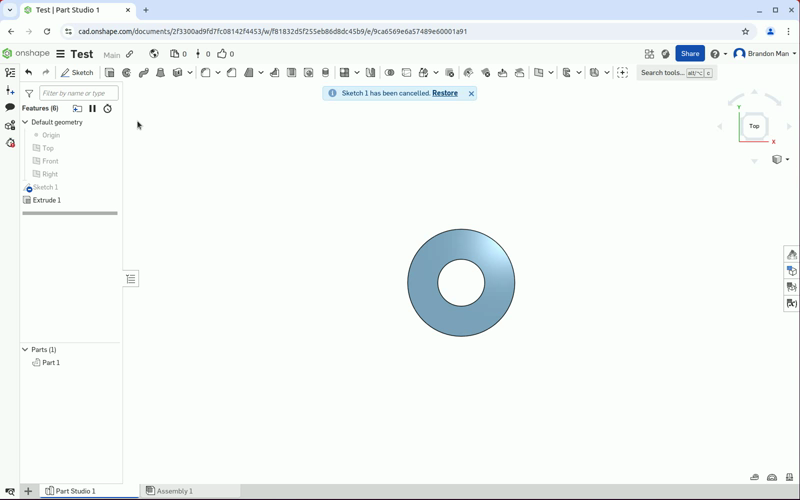
key(shift+h)
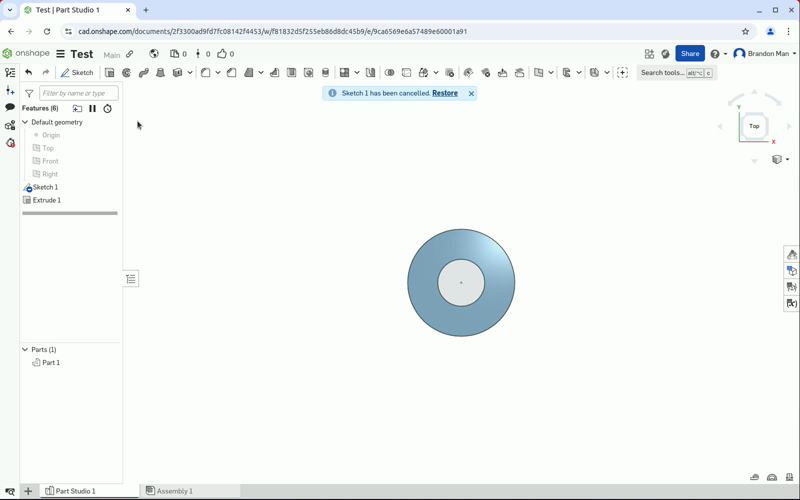
key(shift+h)
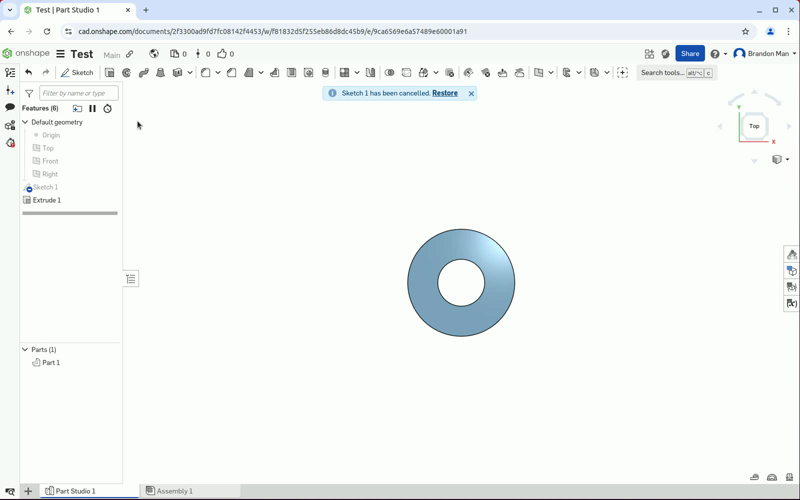
mouse_move(73, 189)
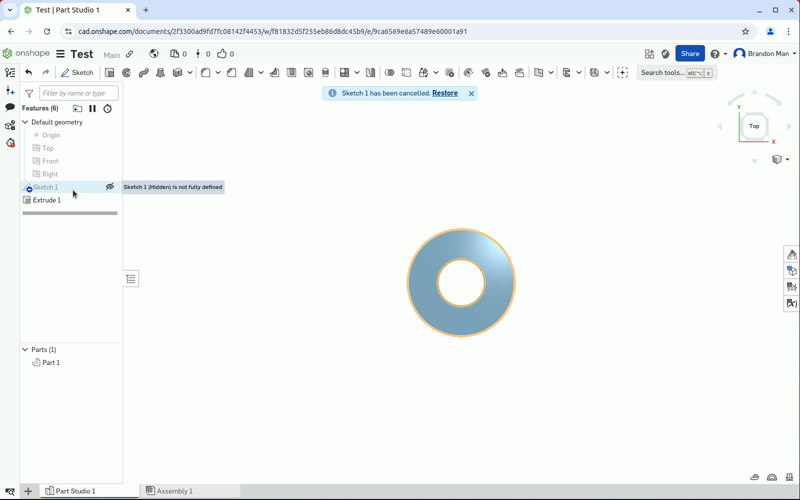
click(73, 189)
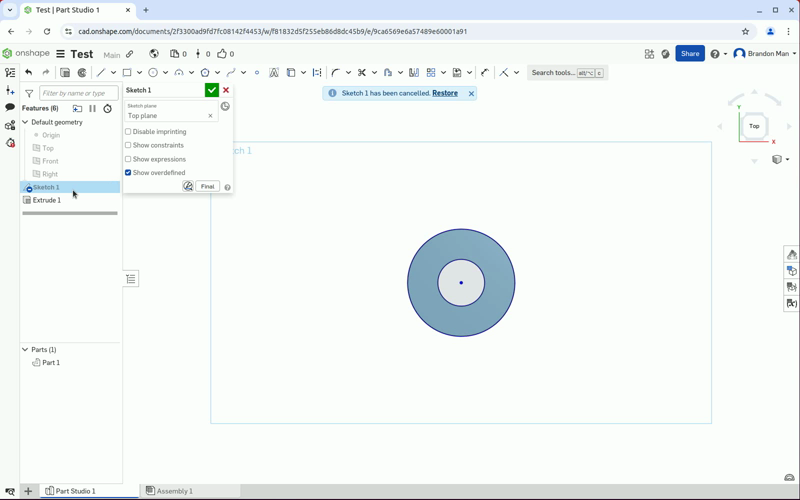
mouse_move(229, 92)
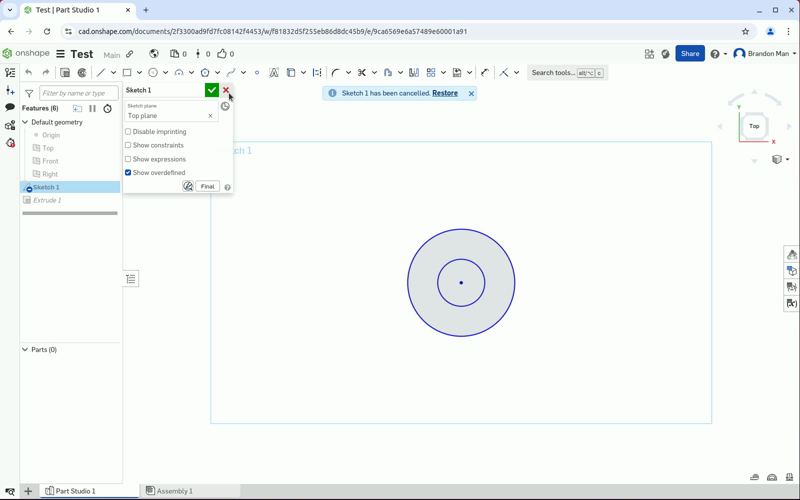
click(229, 92)
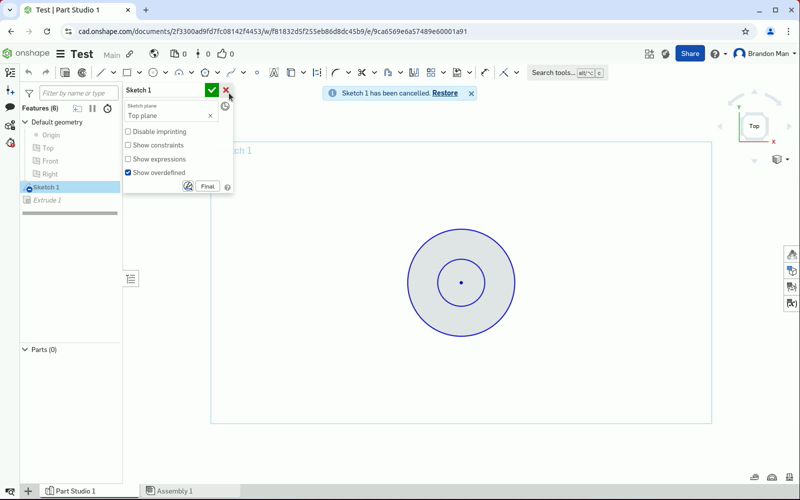
key(shift+s)
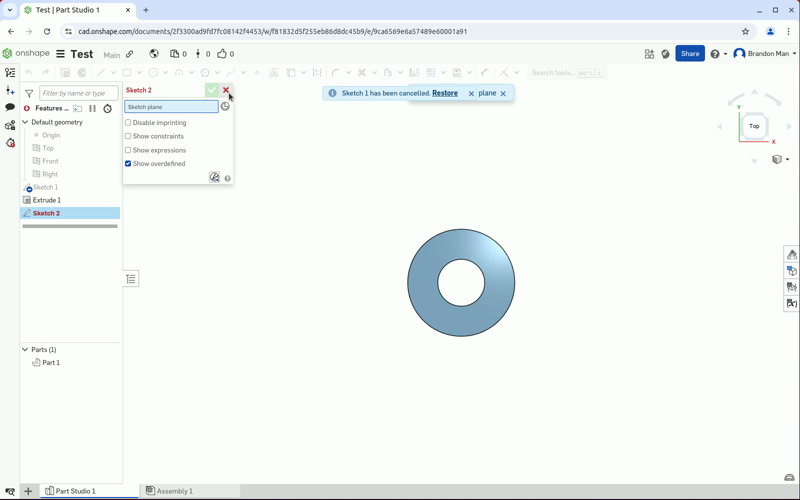
mouse_move(73, 150)
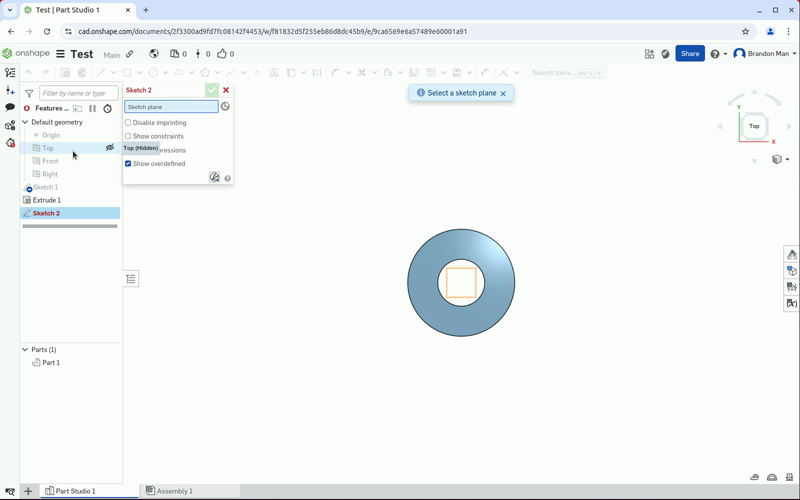
click(73, 150)
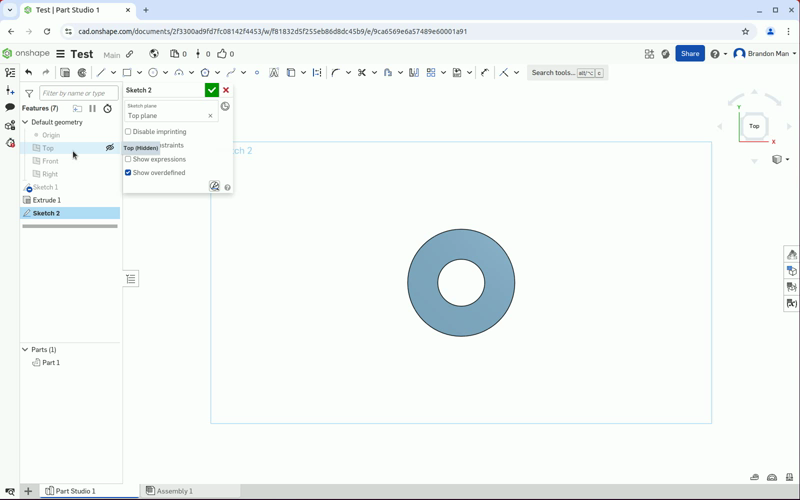
mouse_move(73, 352)
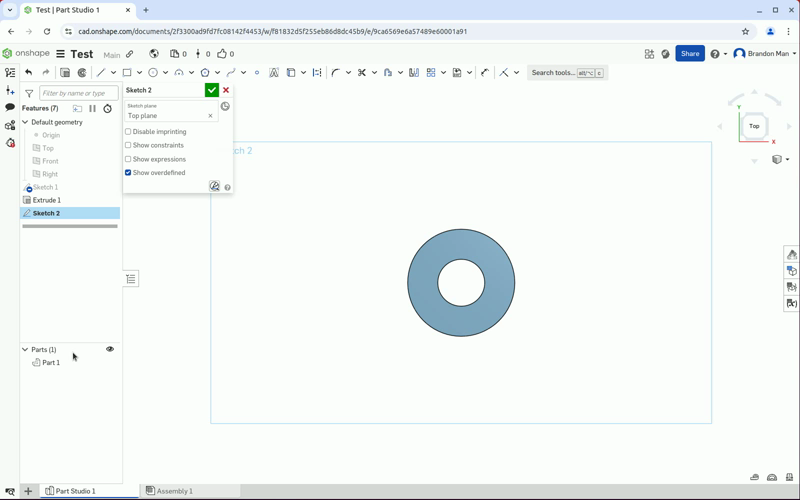
key(y)
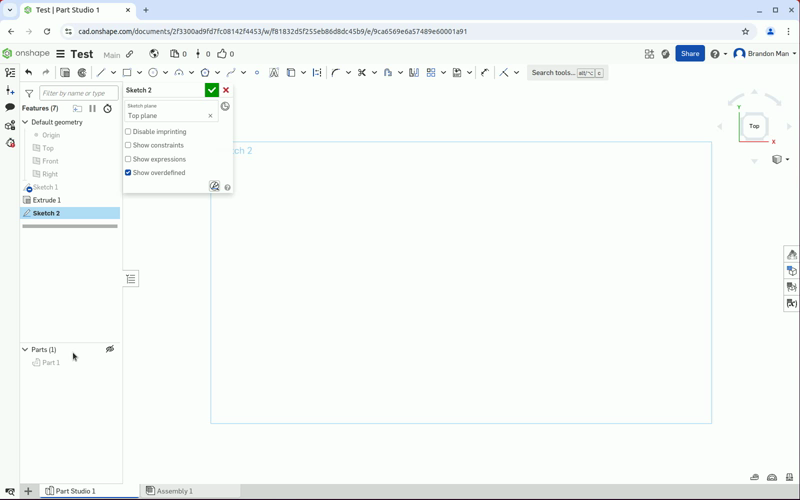
key(l)
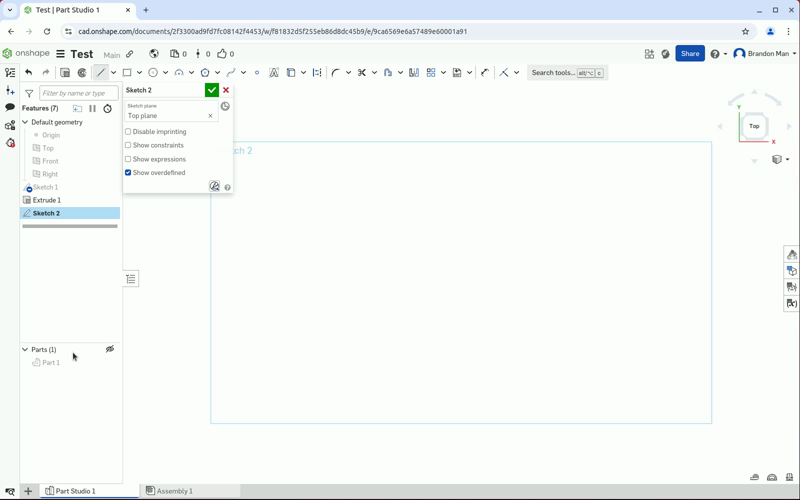
key_down(shift)
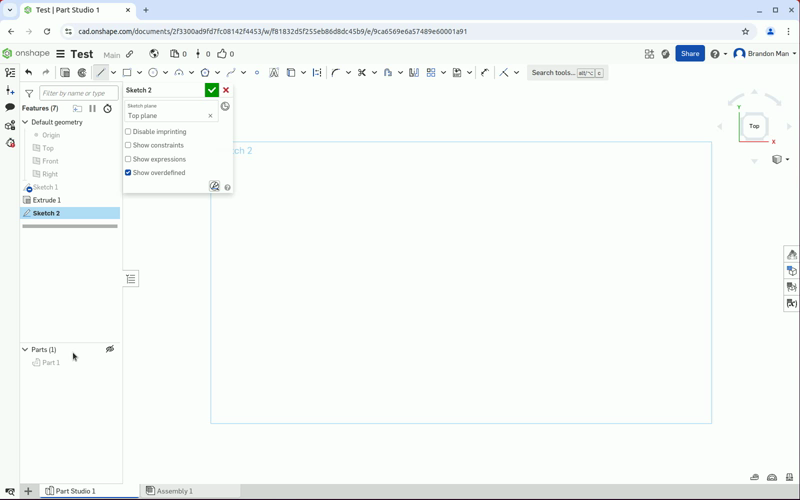
mouse_move(364, 299)
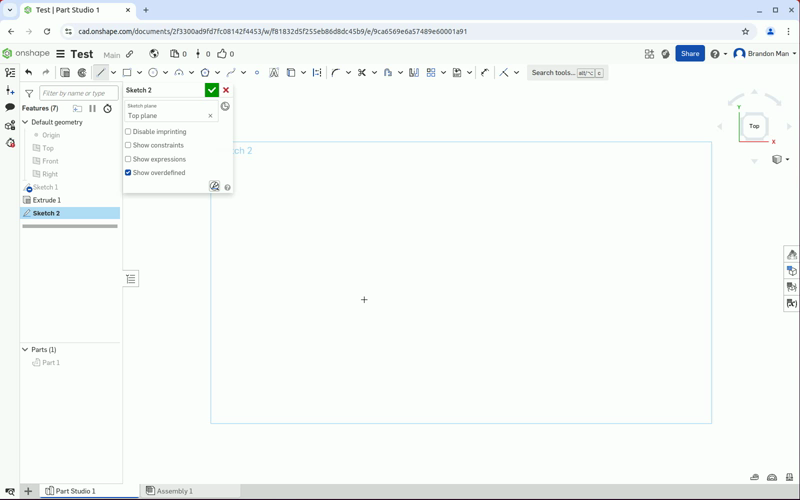
click(364, 299)
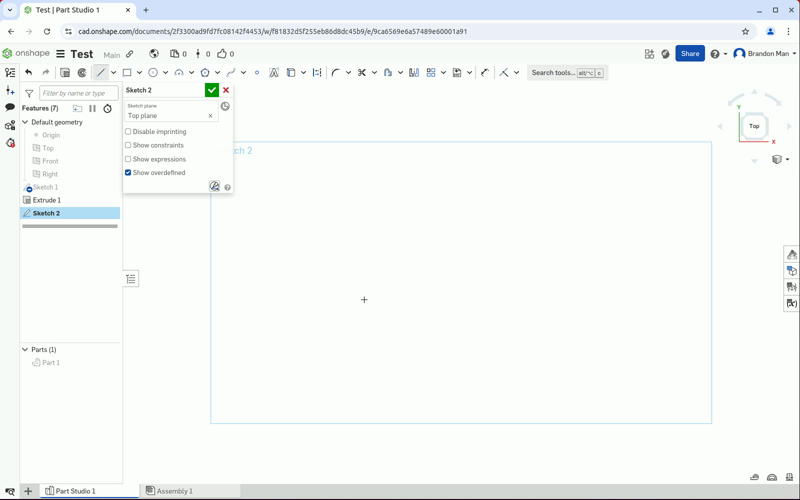
key_up(shift)
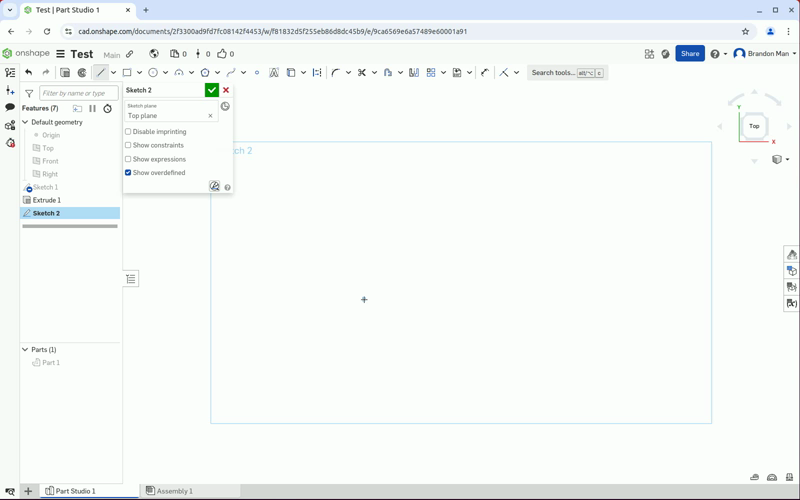
key_down(shift)
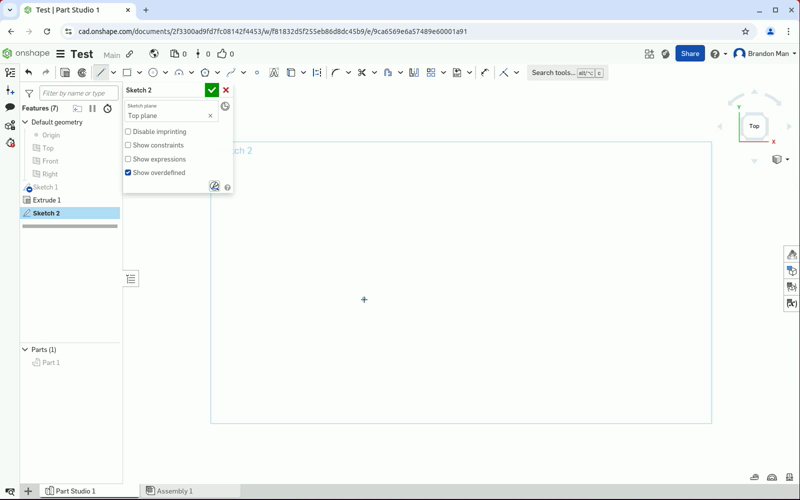
mouse_move(394, 299)
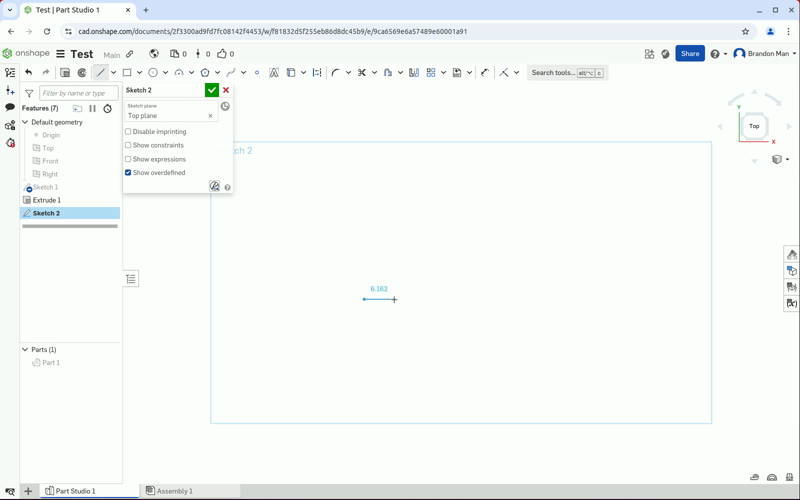
mouse_move(419, 315)
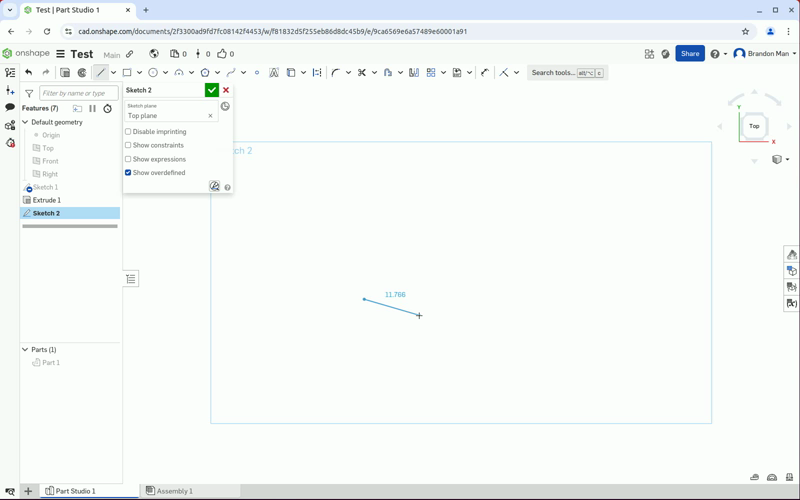
click(419, 315)
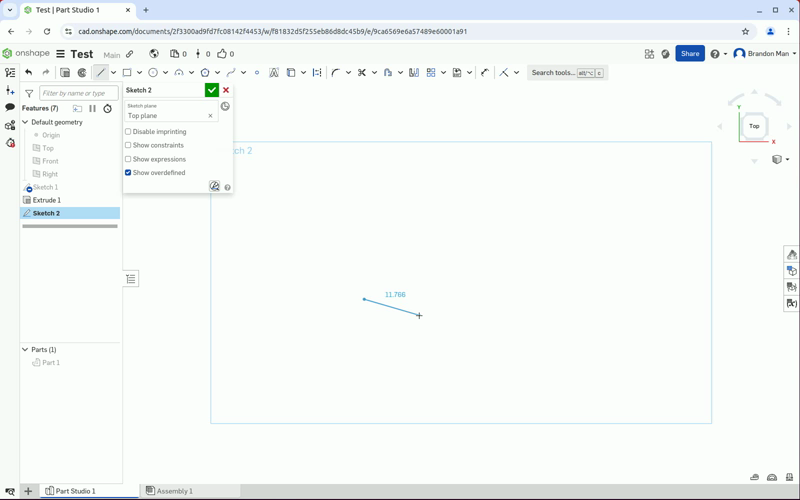
key_up(shift)
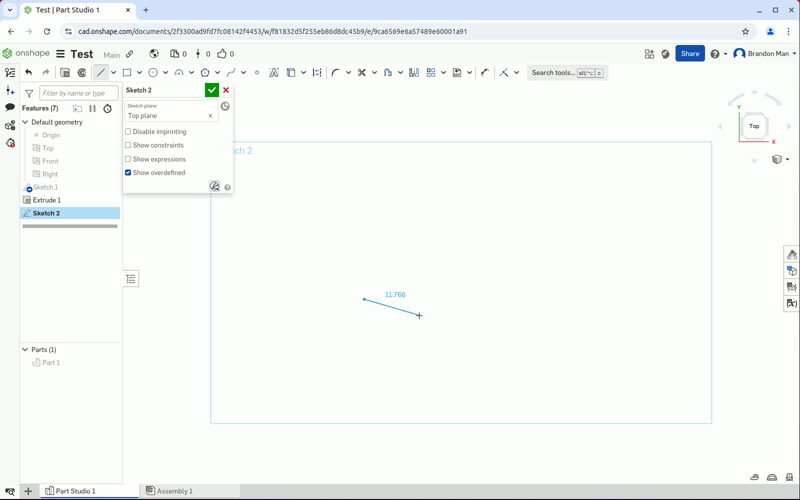
key(esc)
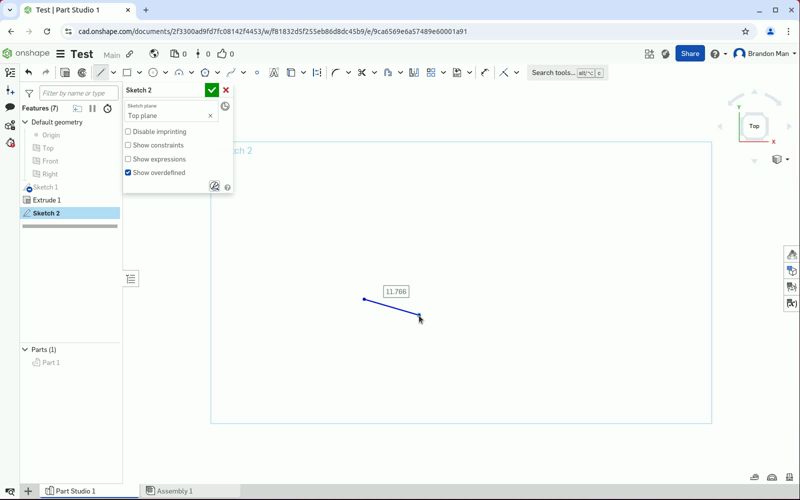
key(a)
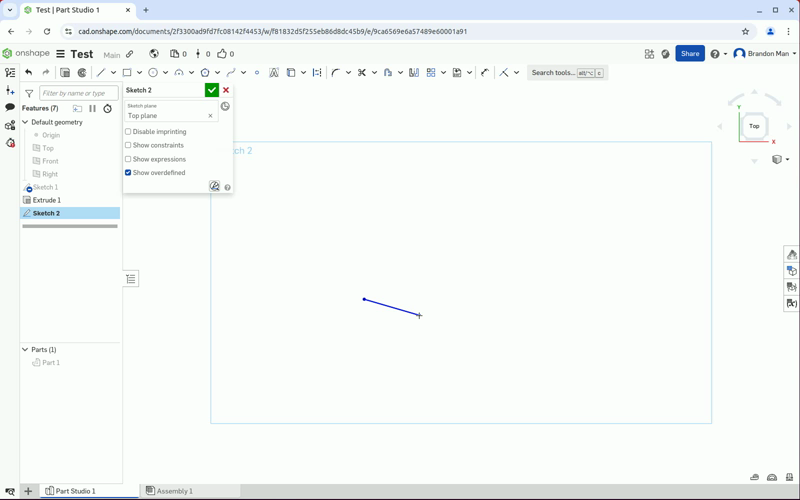
mouse_move(419, 315)
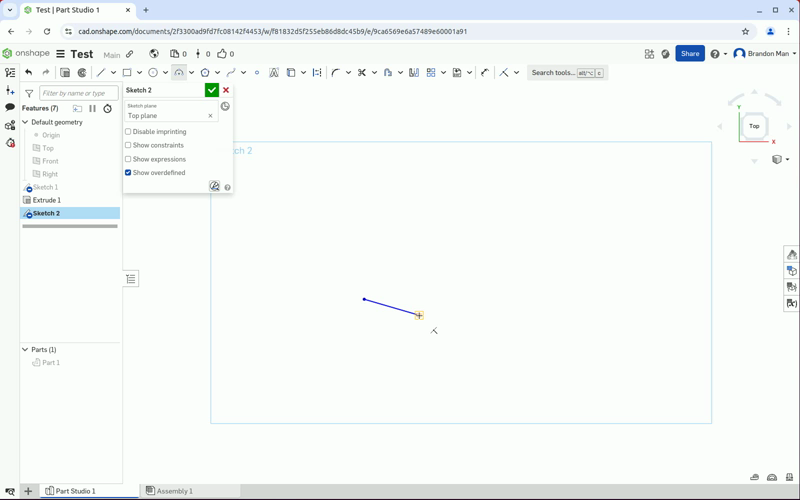
click(419, 315)
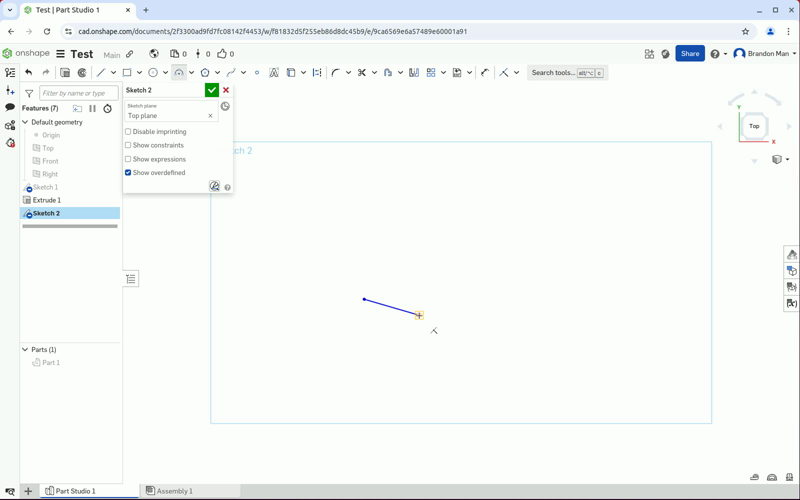
key_down(shift)
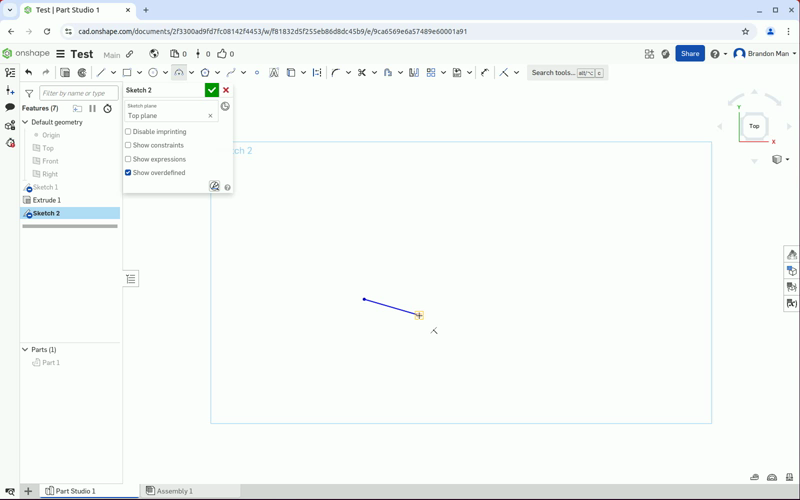
mouse_move(419, 251)
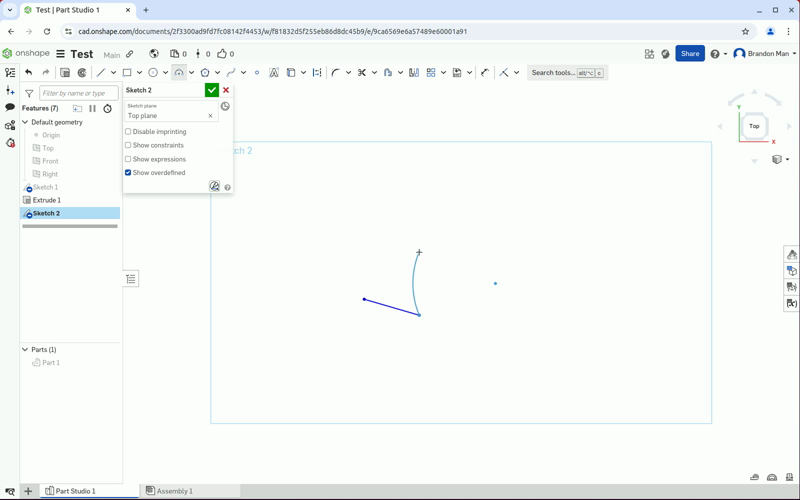
click(419, 251)
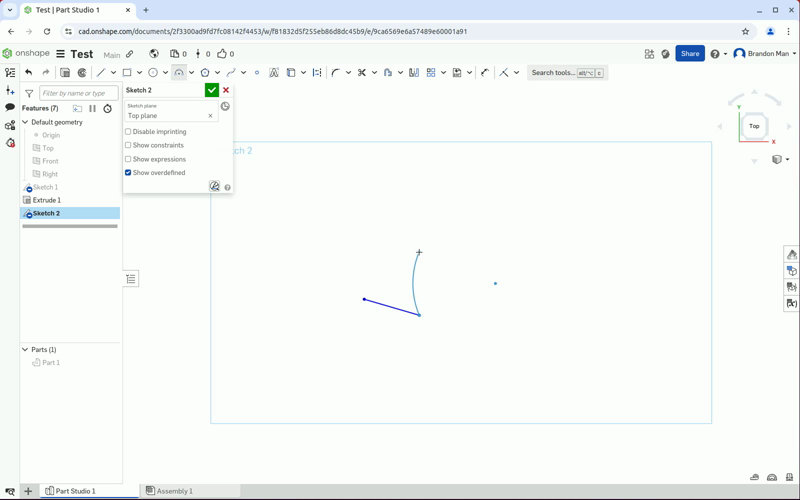
mouse_move(408, 283)
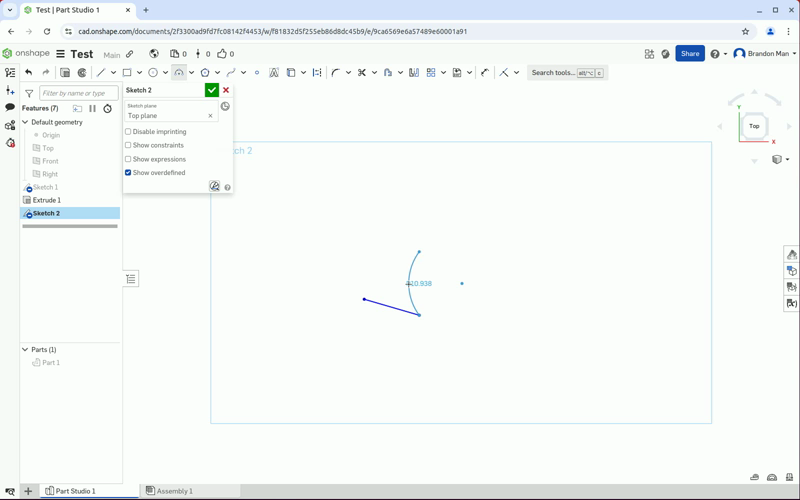
click(408, 283)
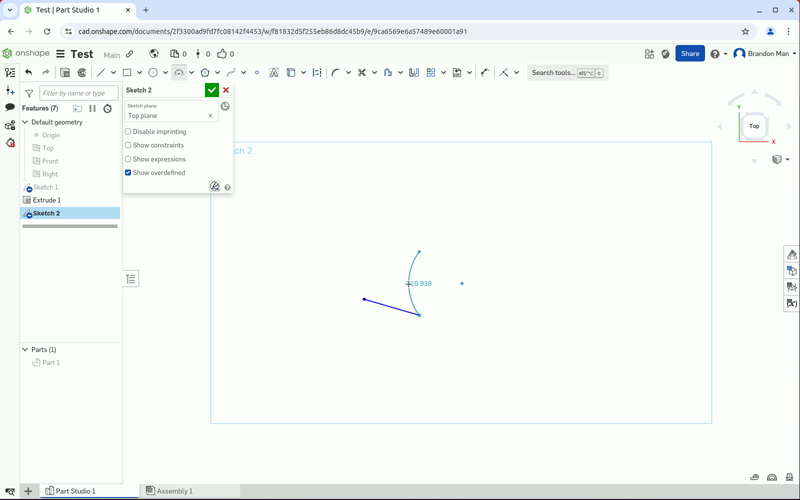
key_up(shift)
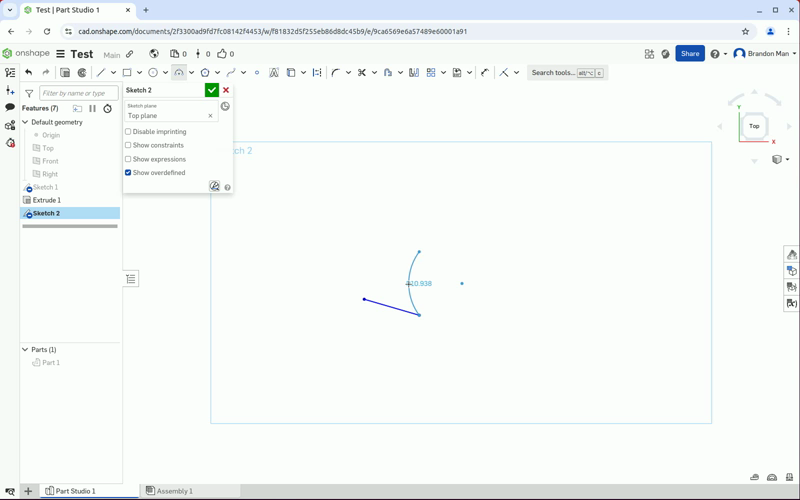
key(esc)
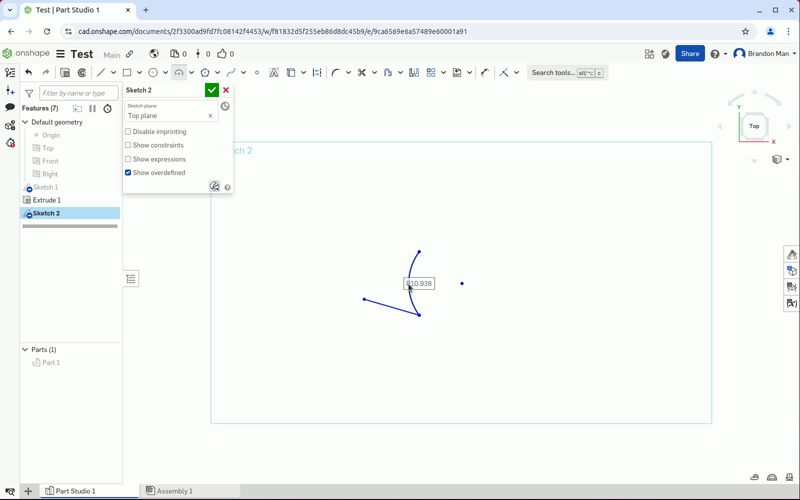
key(l)
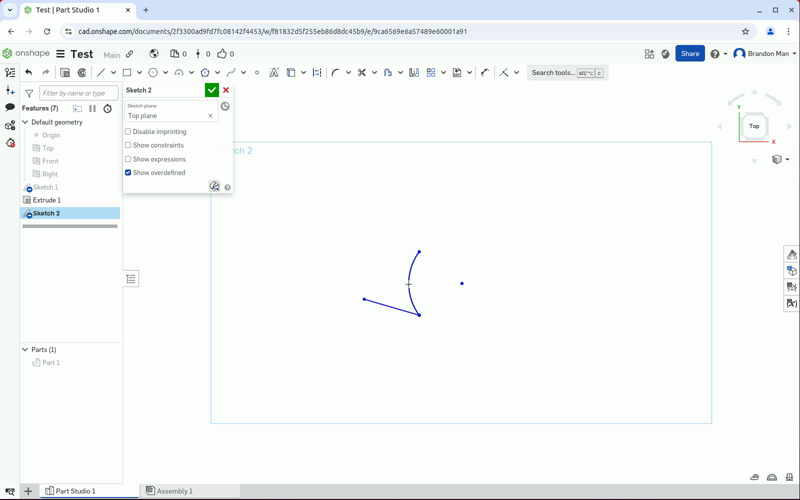
mouse_move(419, 251)
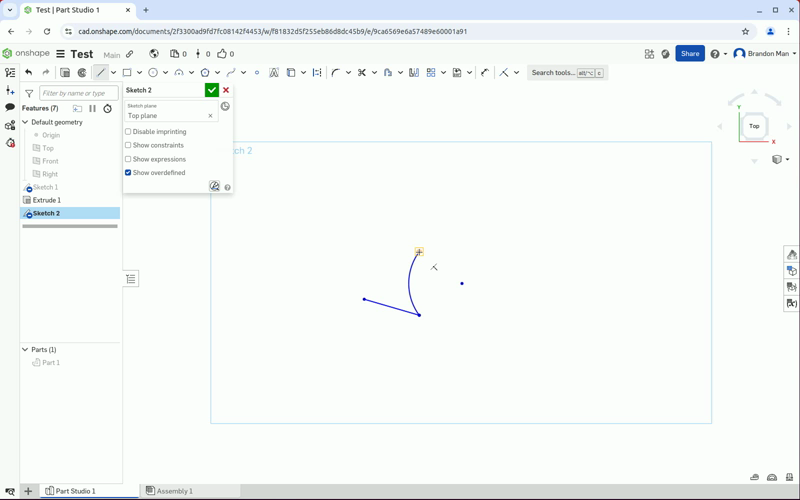
click(419, 251)
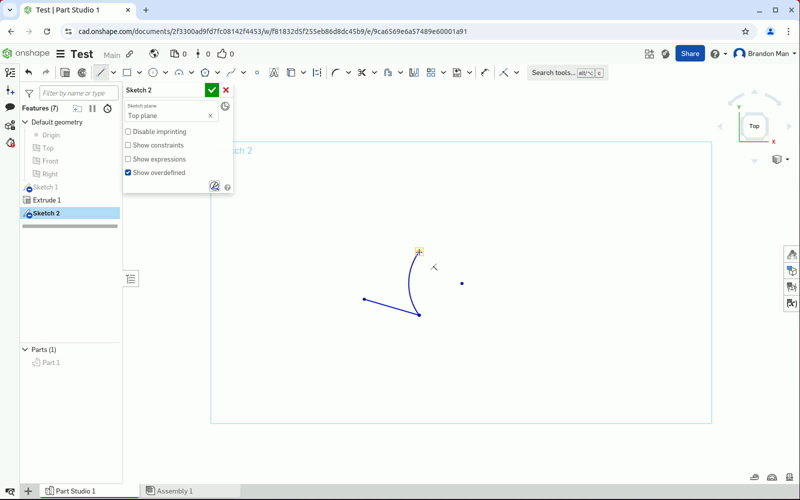
key_down(shift)
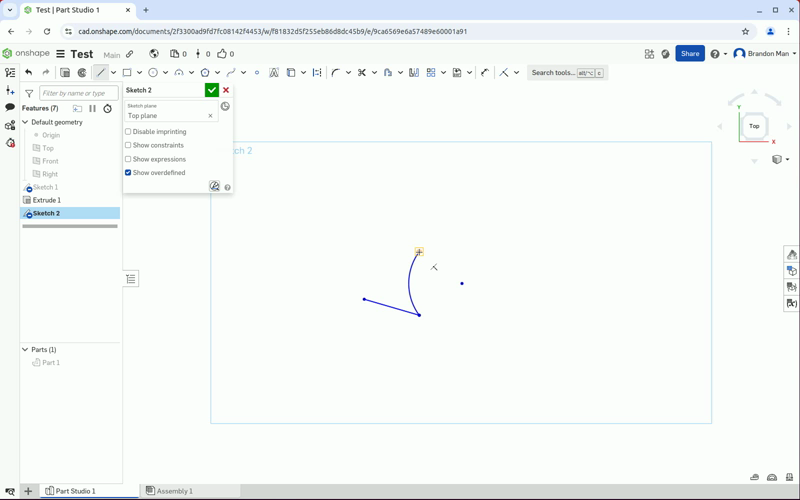
mouse_move(449, 251)
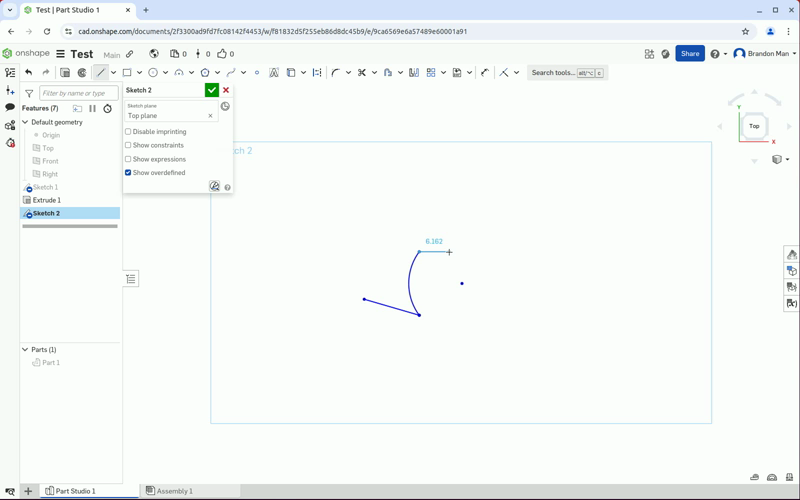
mouse_move(364, 267)
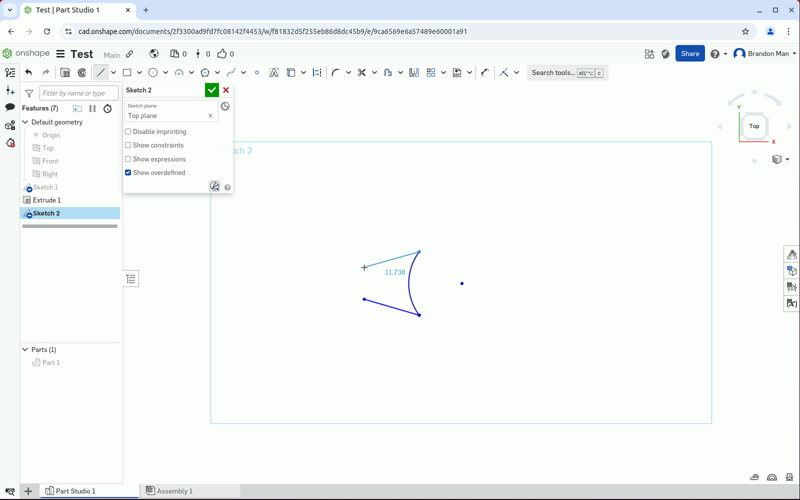
click(364, 267)
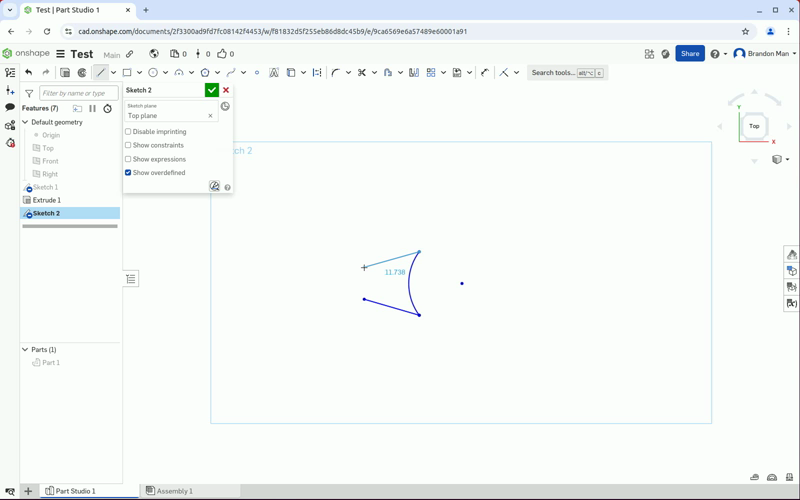
key_up(shift)
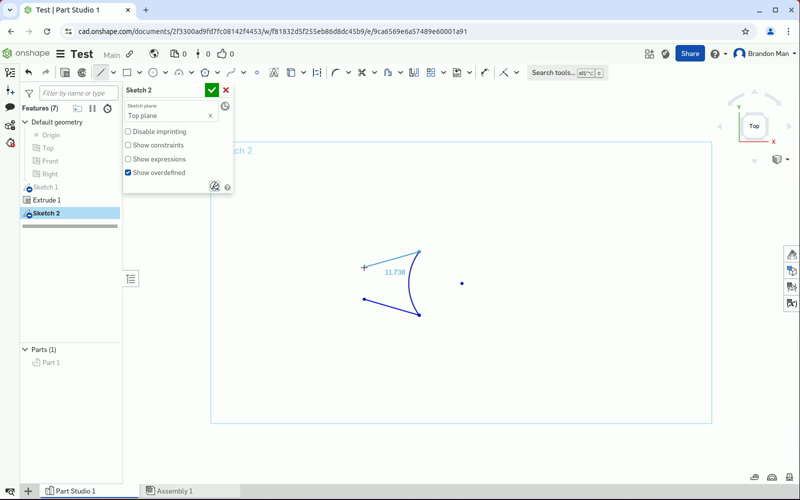
key(esc)
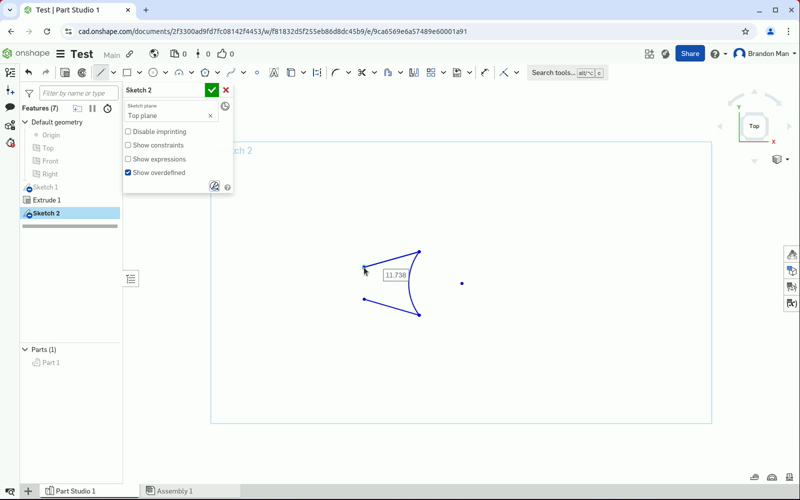
key(a)
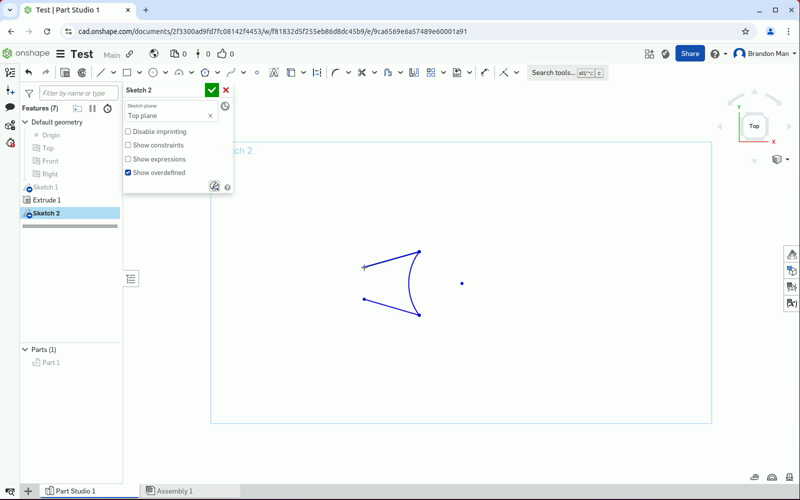
mouse_move(364, 267)
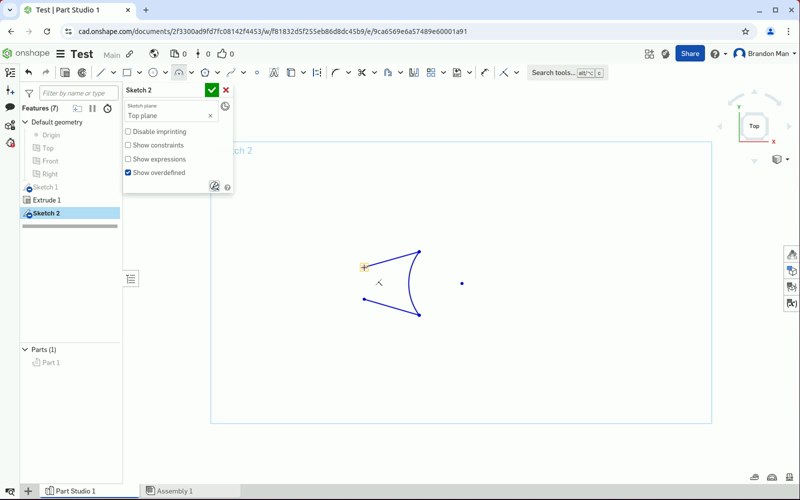
click(364, 267)
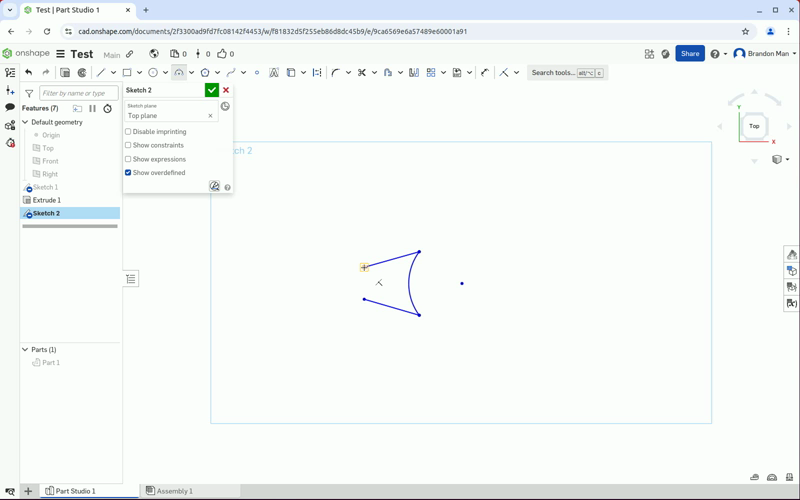
mouse_move(364, 299)
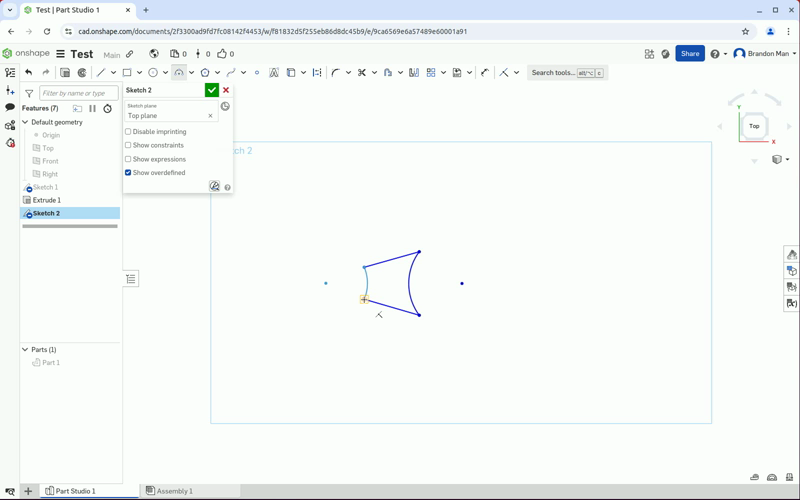
click(364, 299)
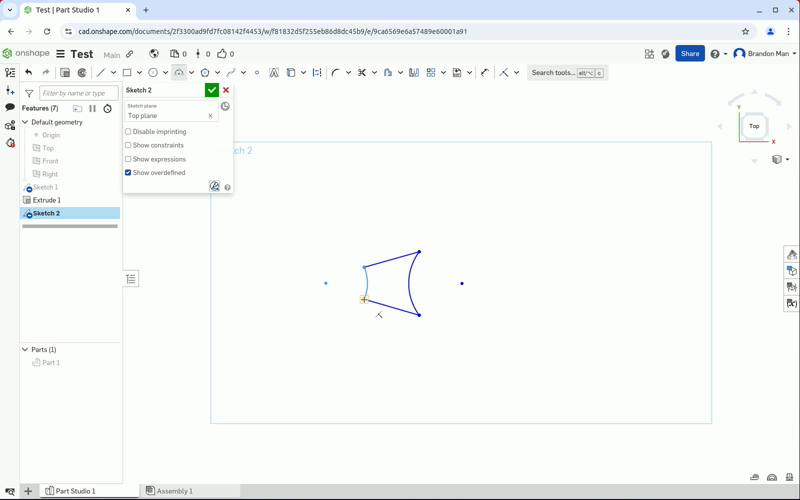
key_down(shift)
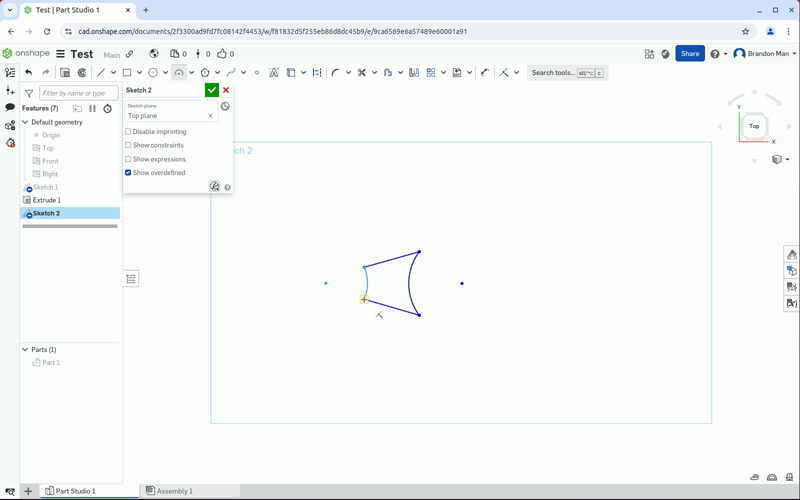
mouse_move(348, 283)
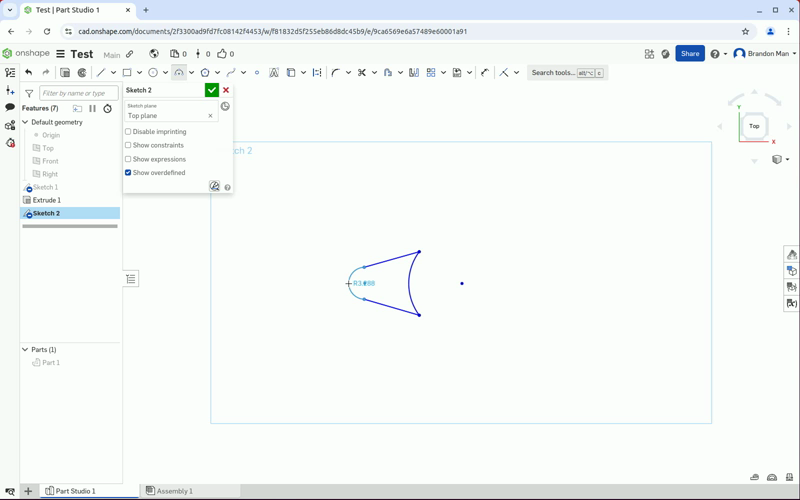
click(348, 283)
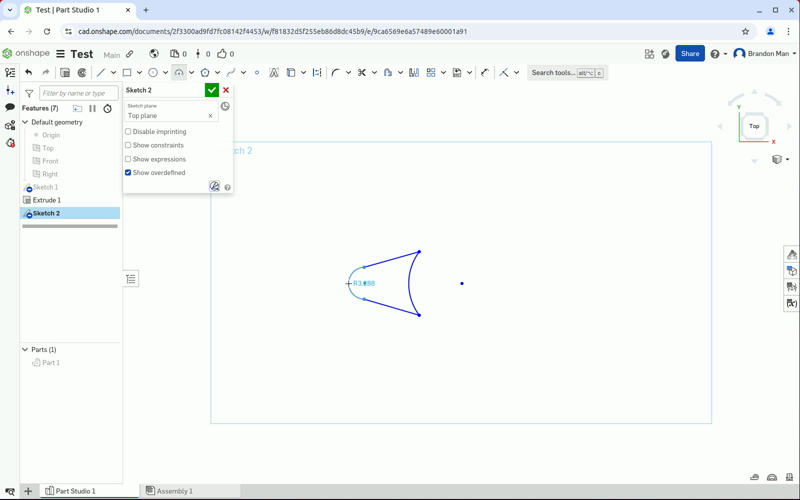
key_up(shift)
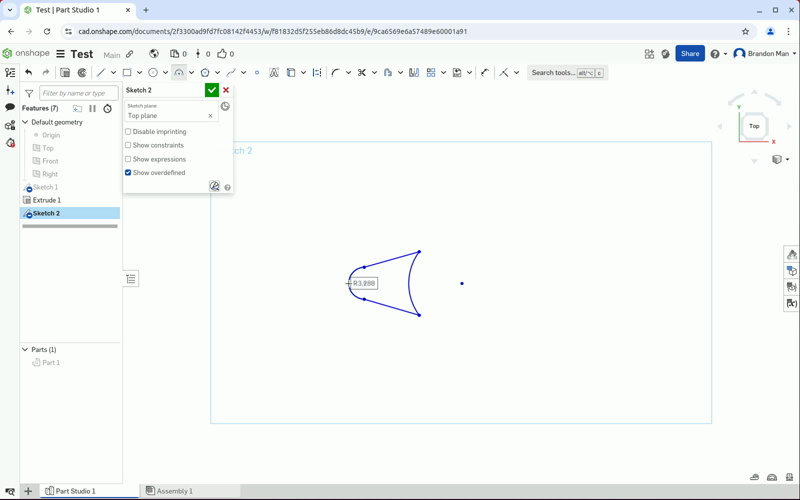
key(esc)
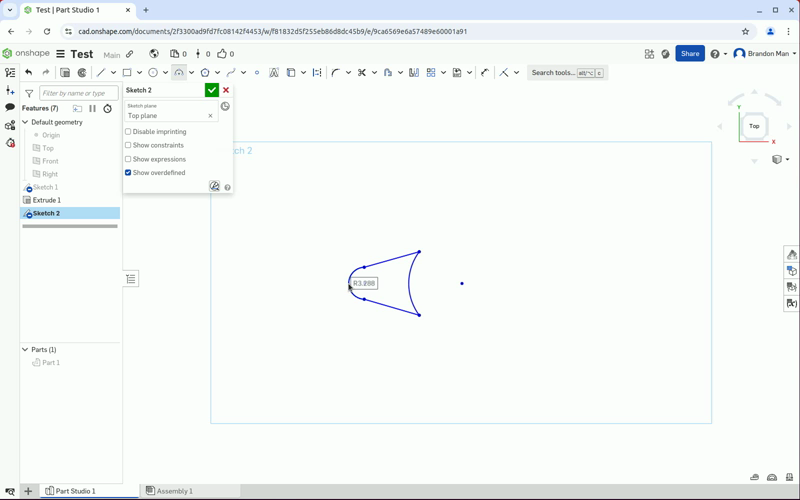
key(c)
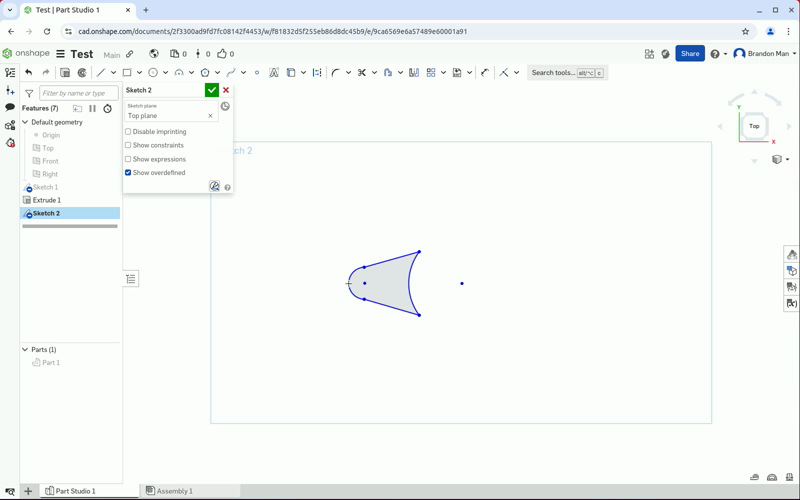
key_down(shift)
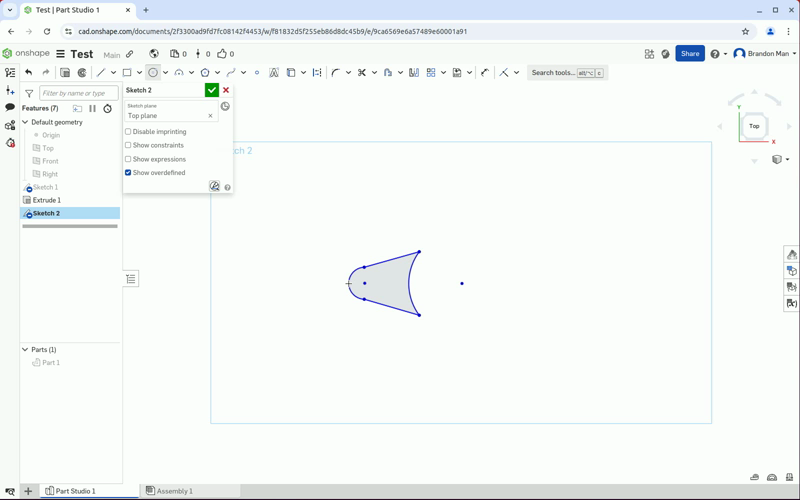
mouse_move(364, 283)
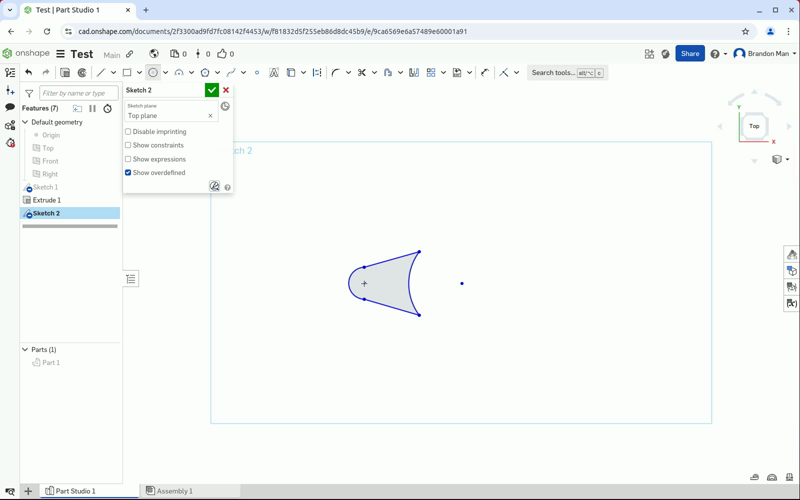
click(364, 283)
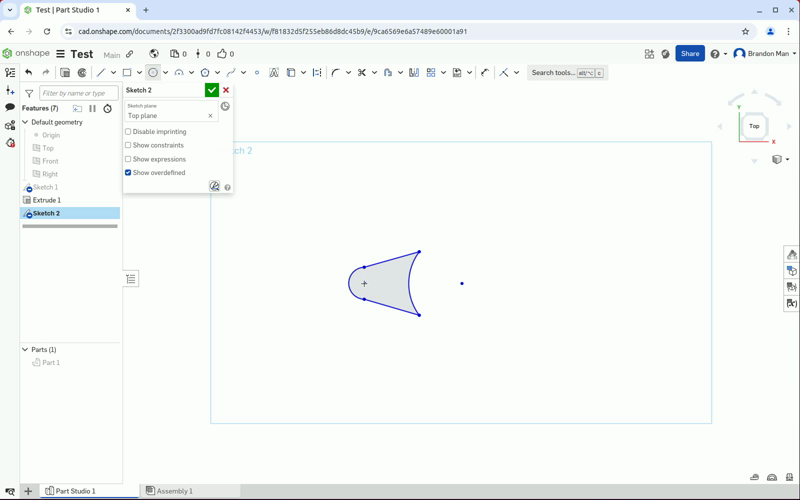
key_up(shift)
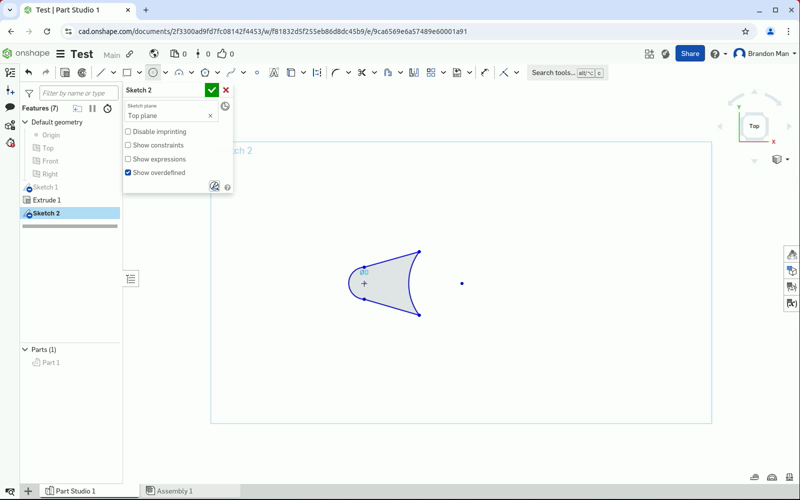
mouse_move(373, 283)
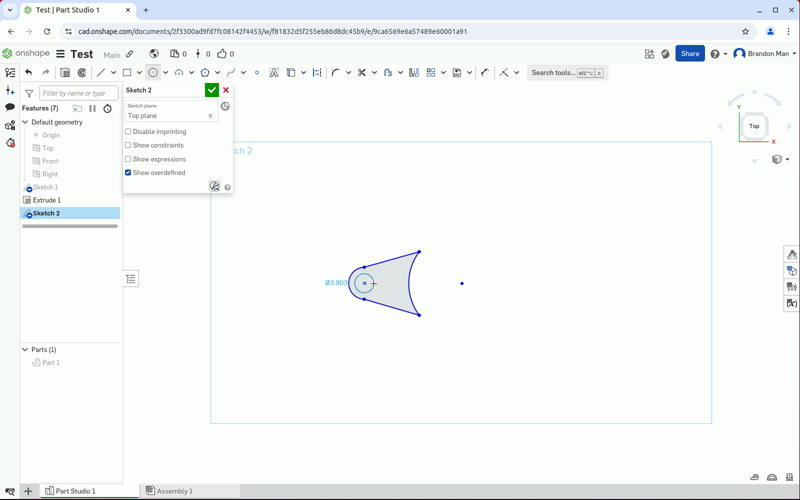
click(373, 283)
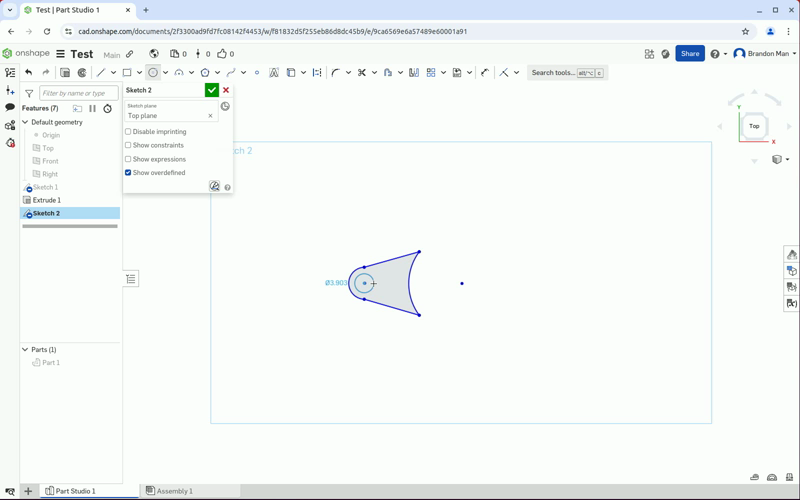
key(esc)
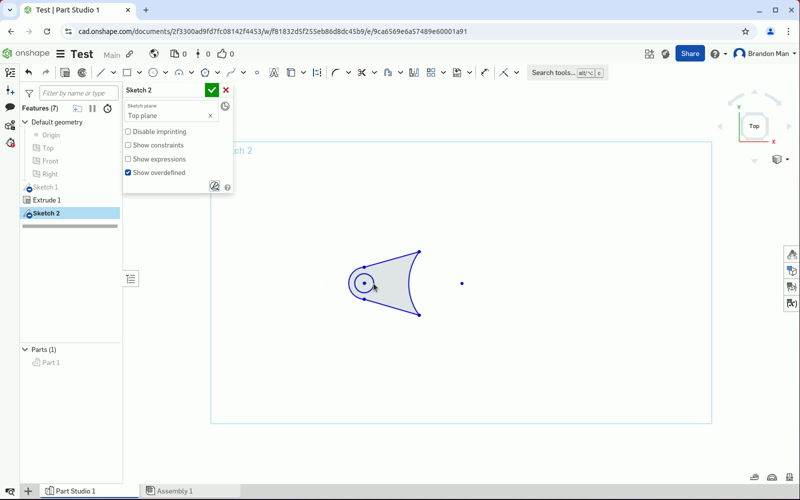
mouse_move(402, 295)
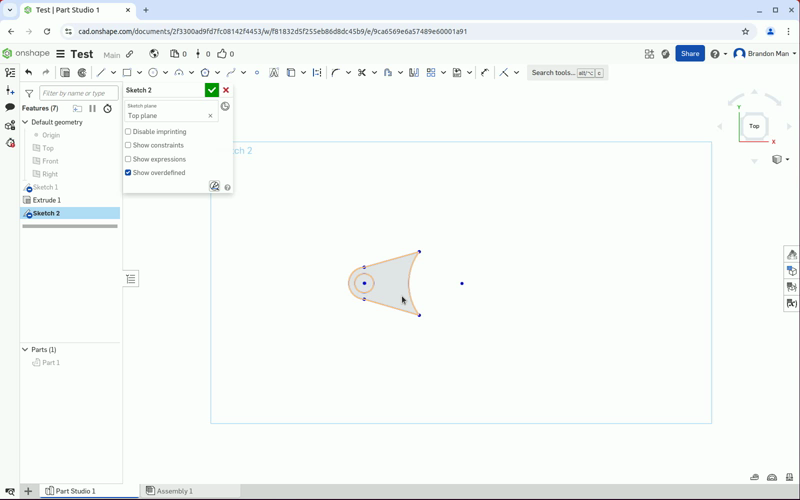
click(402, 295)
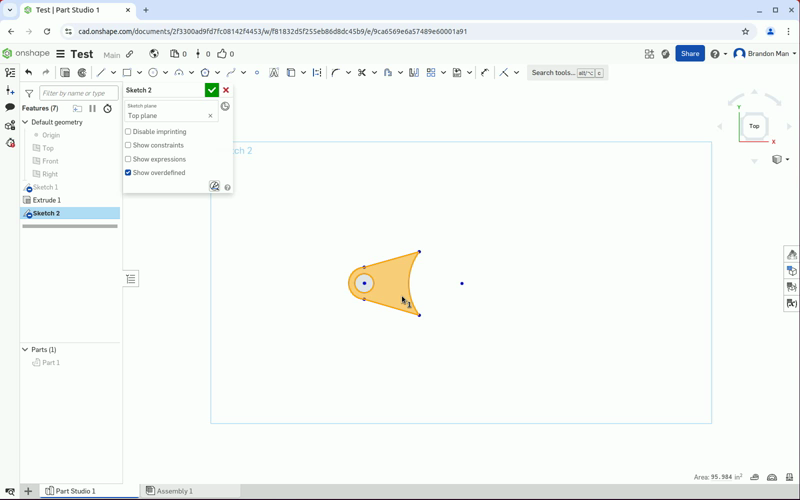
mouse_move(73, 352)
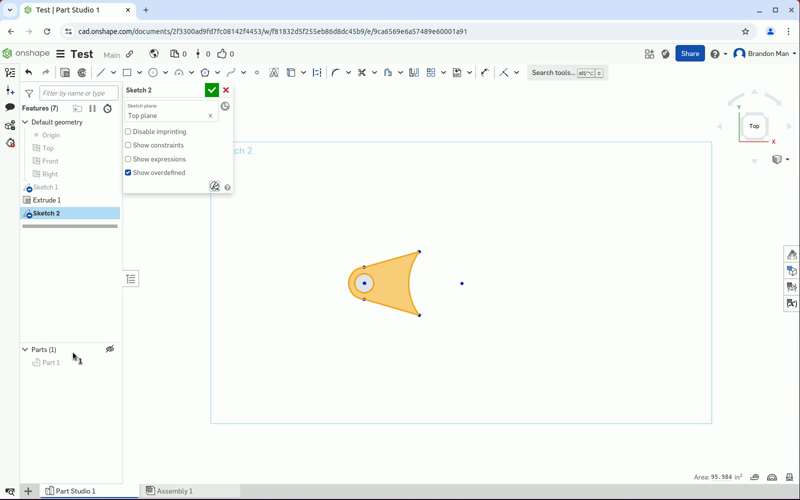
key(shift+y)
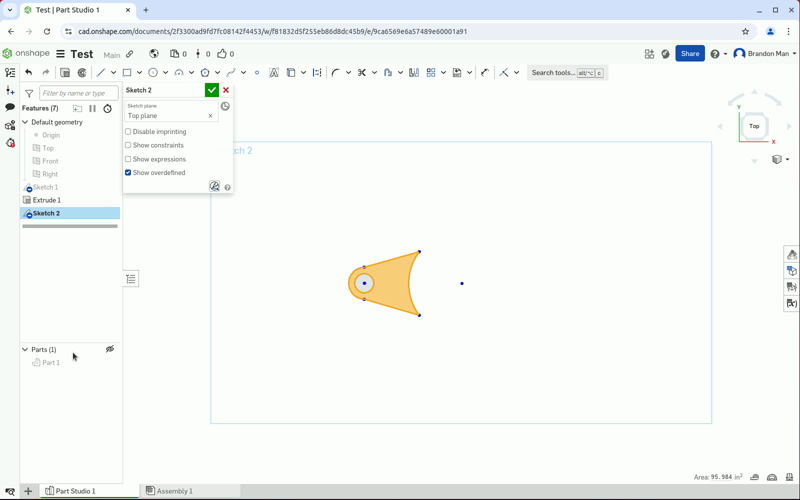
key(shift+e)
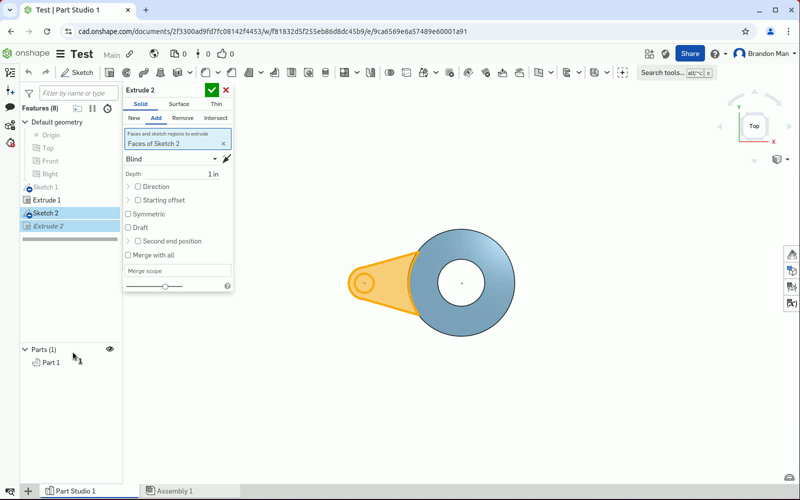
mouse_move(143, 106)
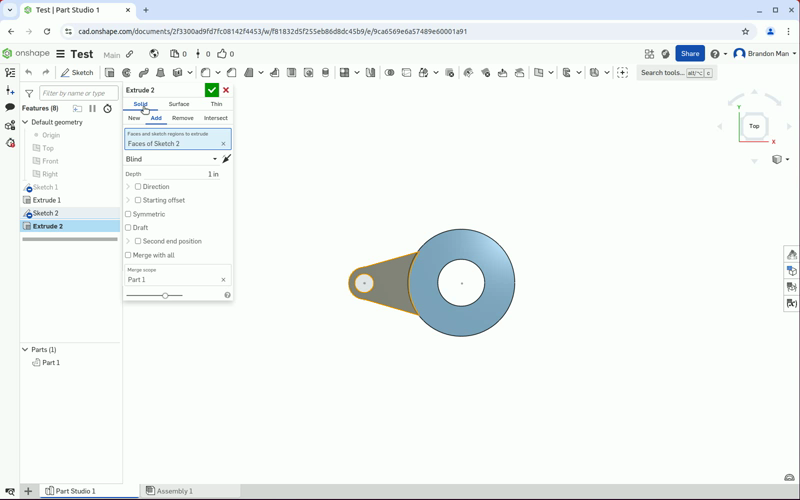
click(143, 106)
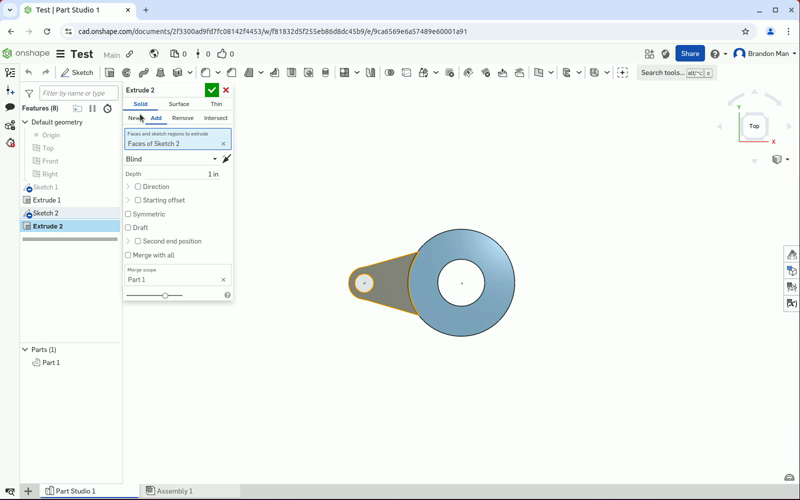
mouse_move(137, 120)
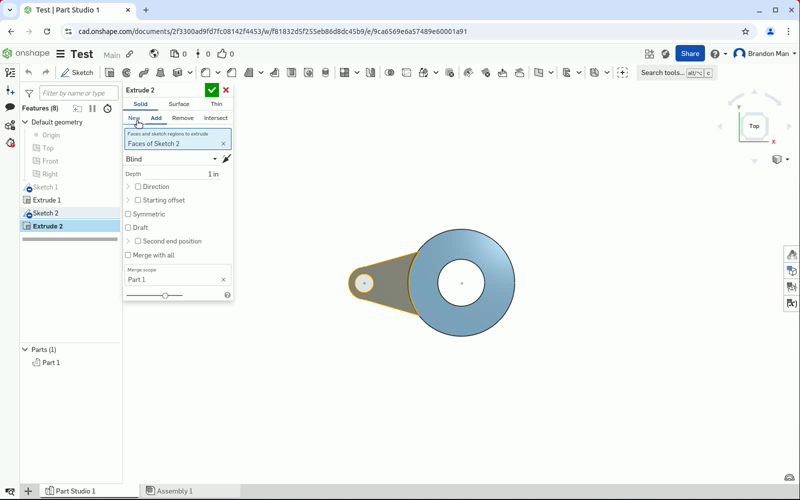
click(137, 120)
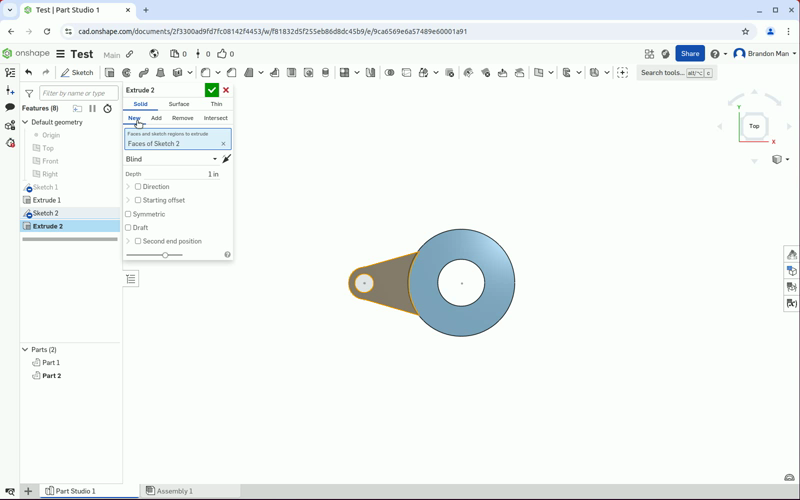
key(tab, 4)
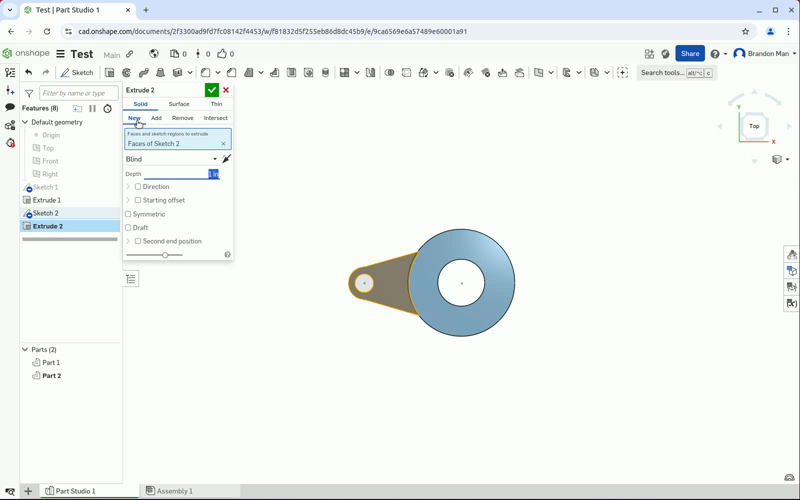
text(4.333)
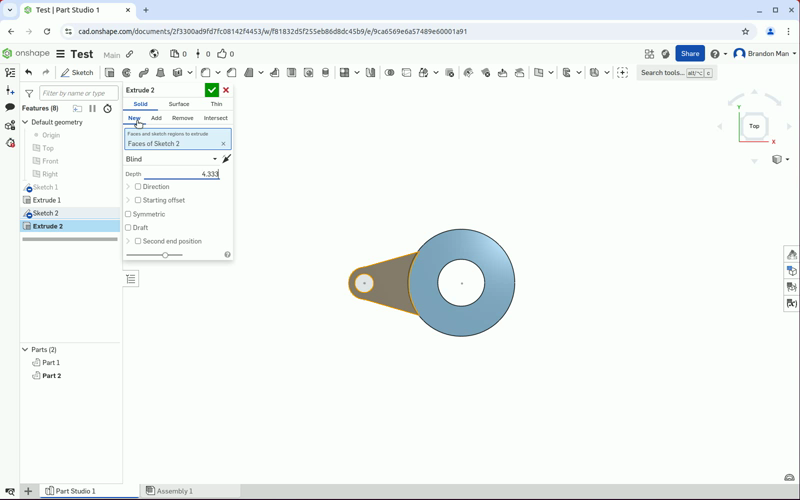
key(enter)
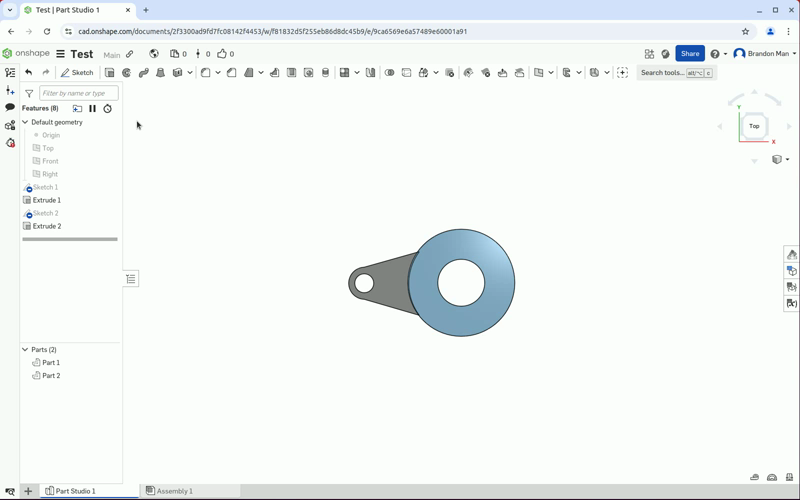
key(shift+h)
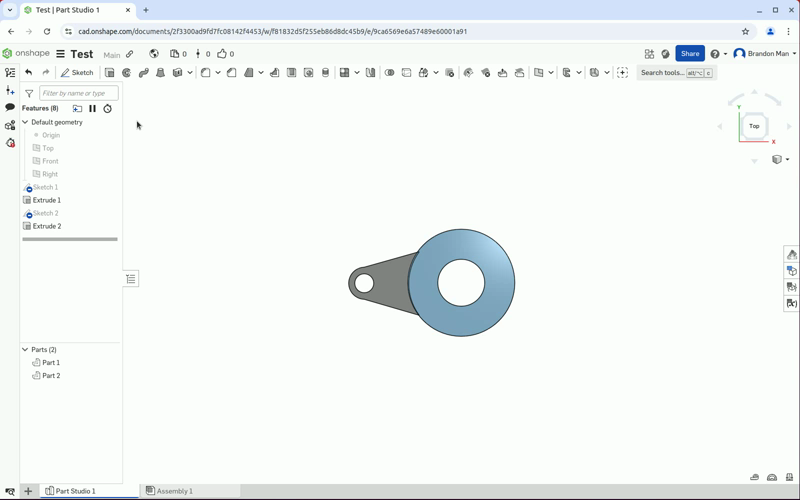
key(shift+h)
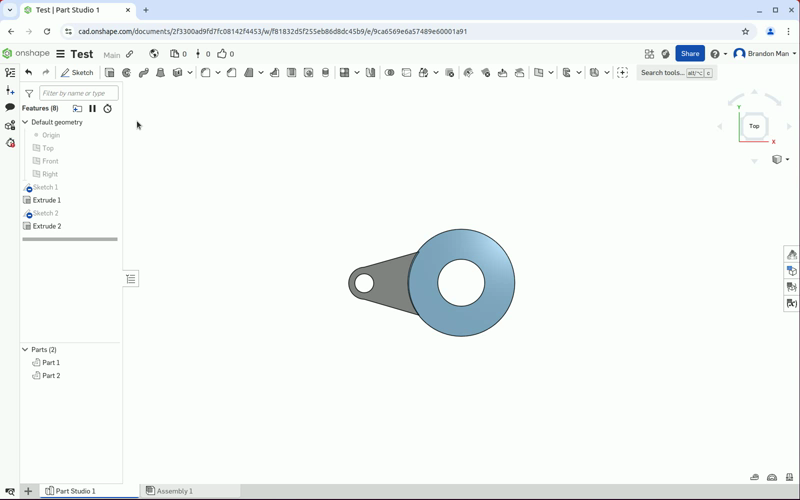
mouse_move(73, 189)
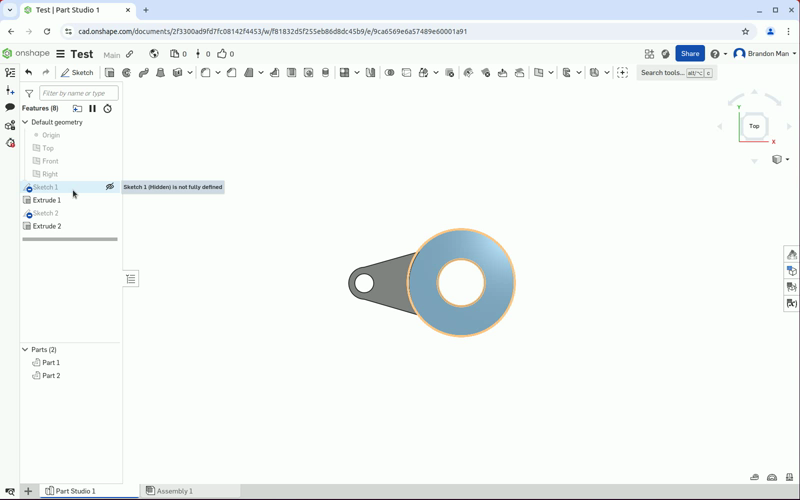
click(73, 189)
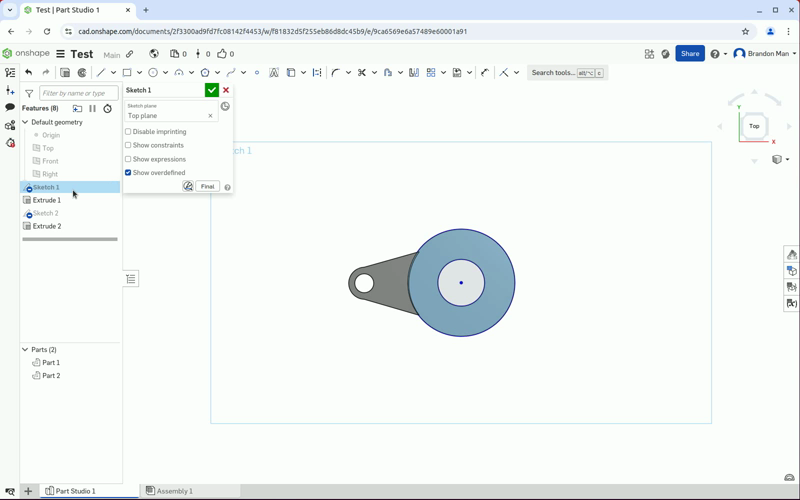
mouse_move(229, 92)
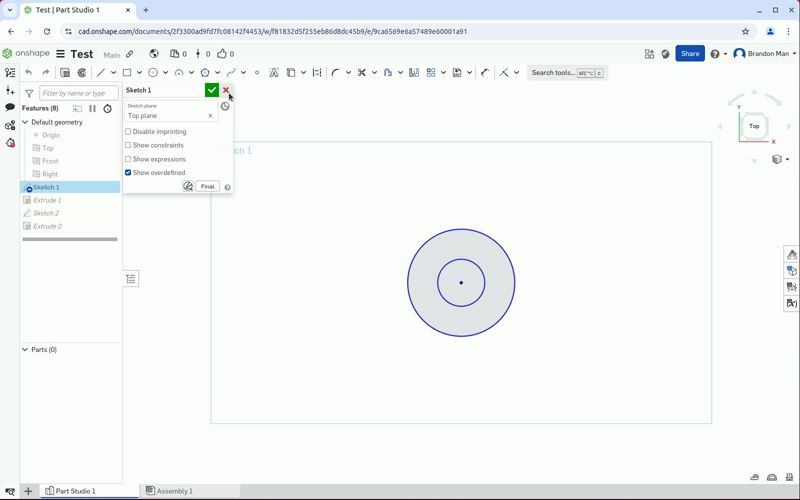
click(229, 92)
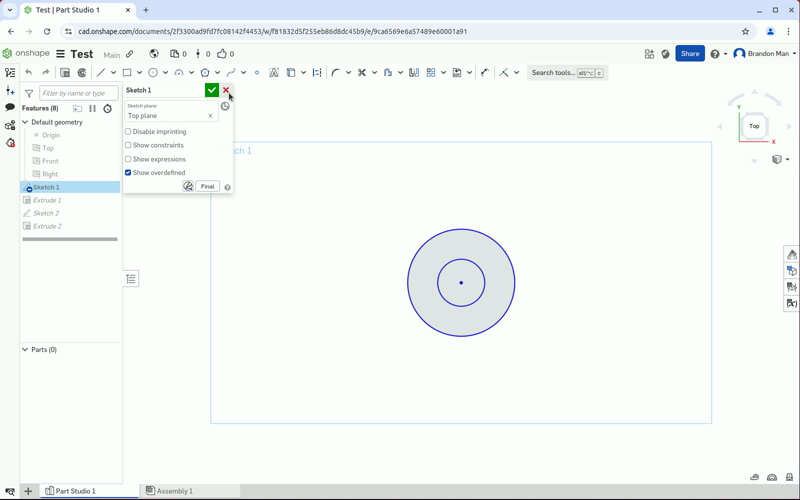
key(shift+s)
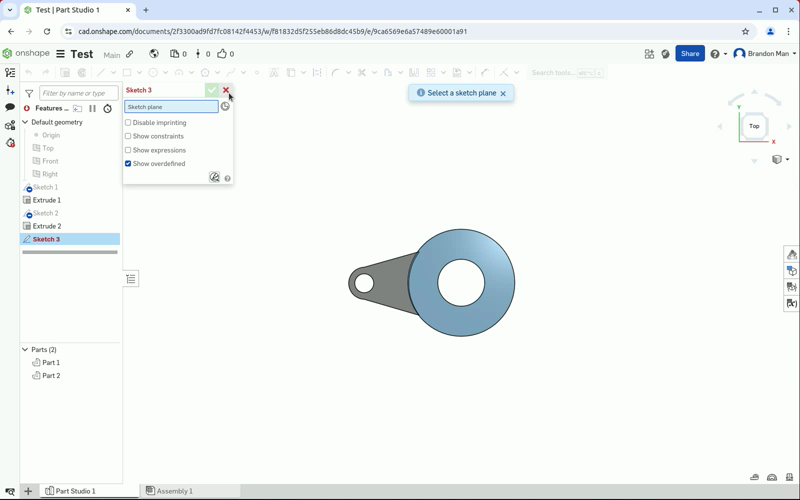
mouse_move(73, 150)
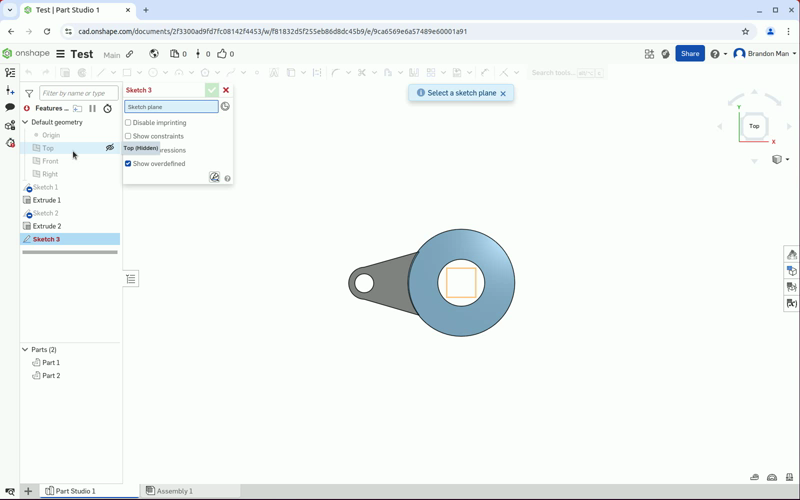
click(73, 150)
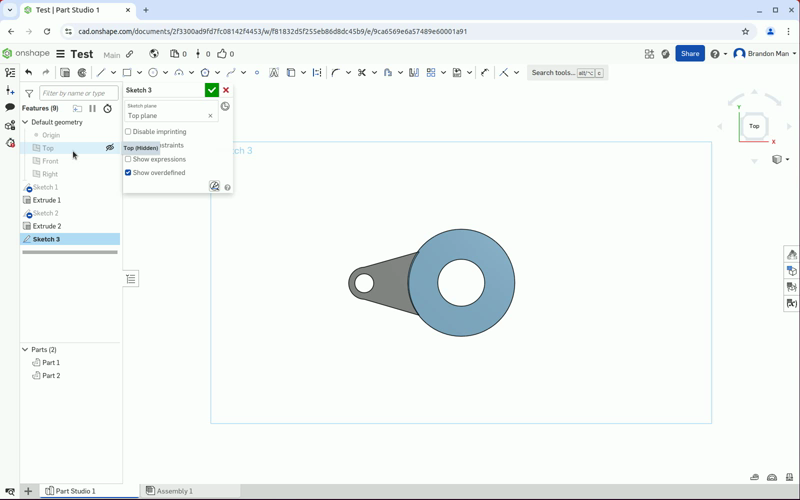
mouse_move(73, 352)
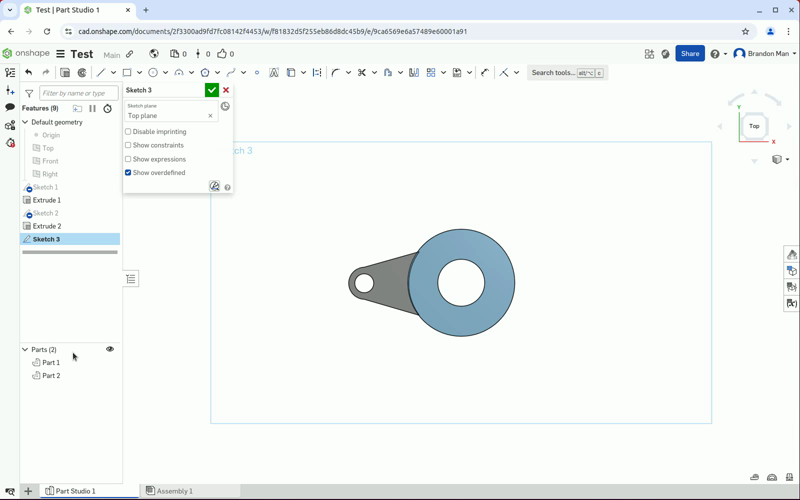
key(y)
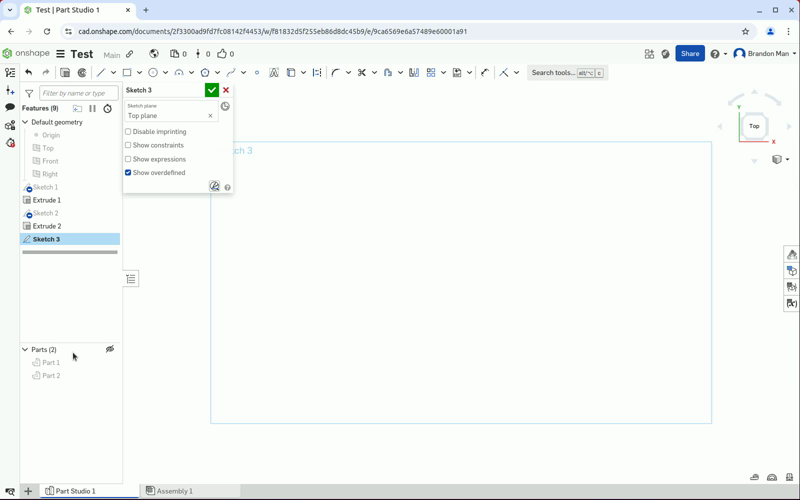
key(l)
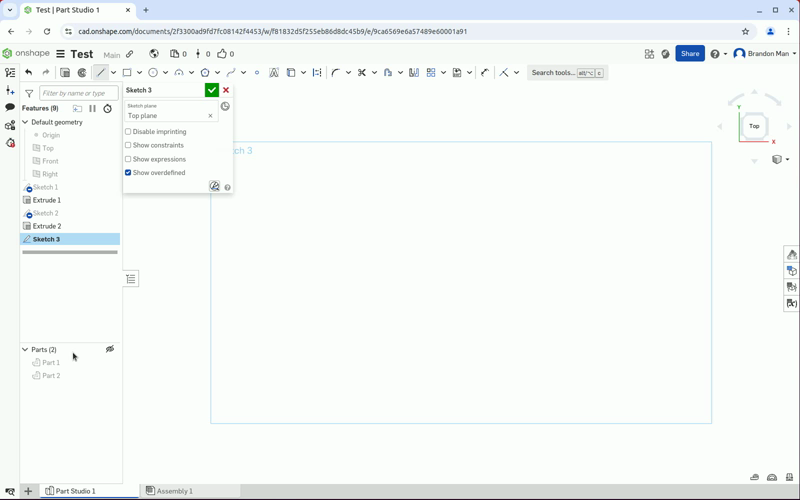
key_down(shift)
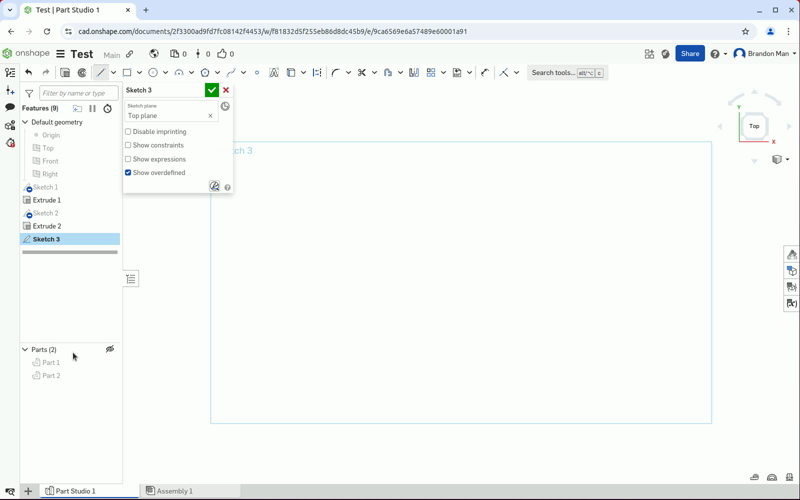
mouse_move(502, 314)
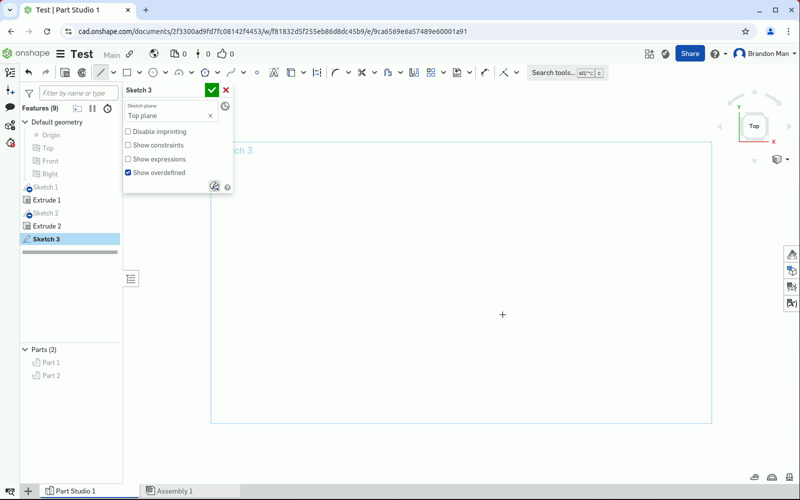
click(502, 314)
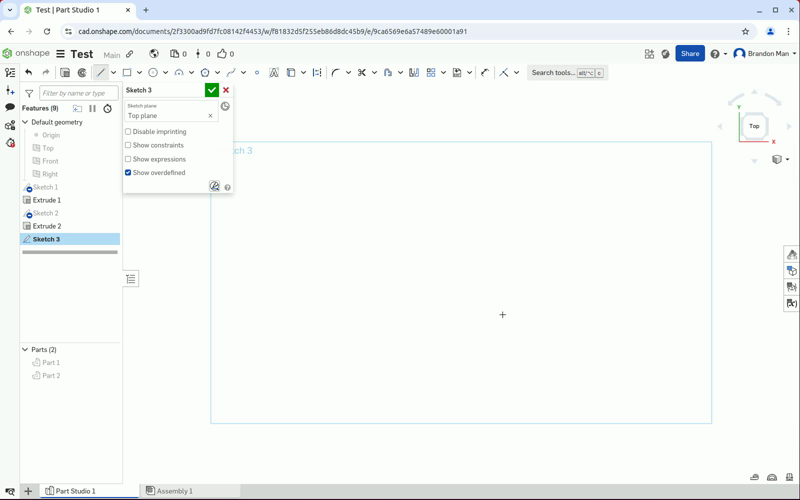
key_up(shift)
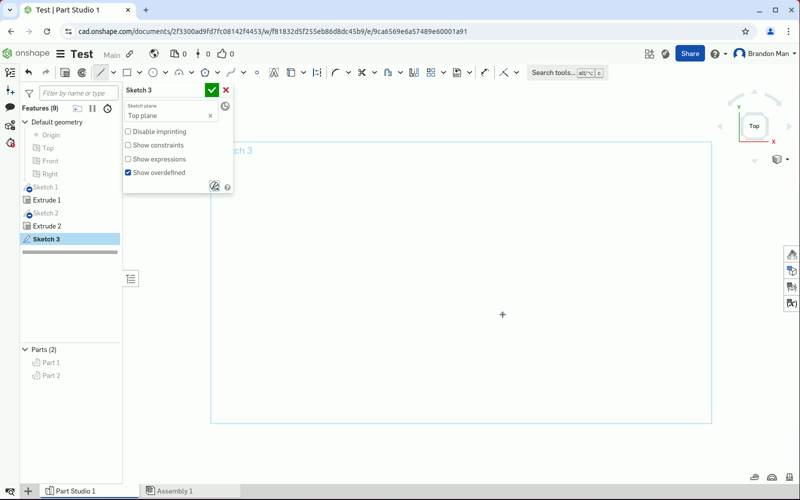
key_down(shift)
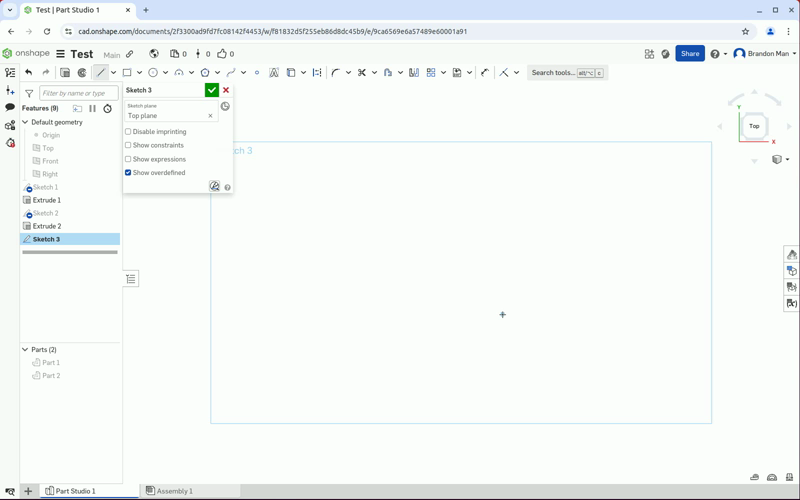
mouse_move(532, 314)
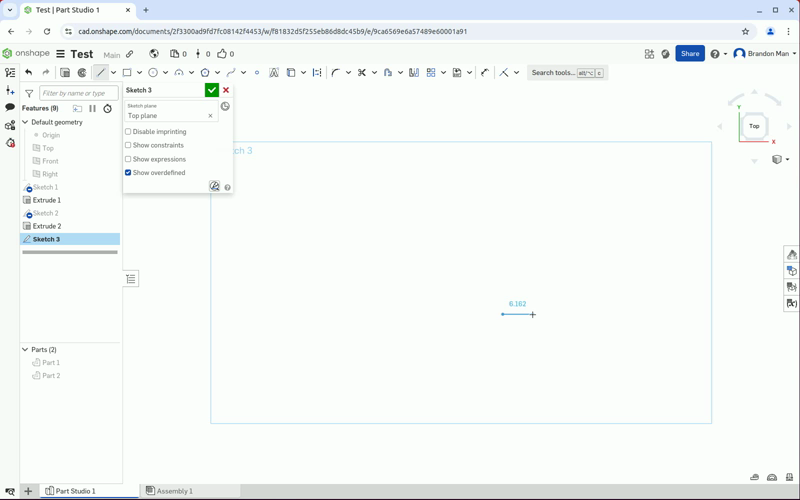
mouse_move(557, 298)
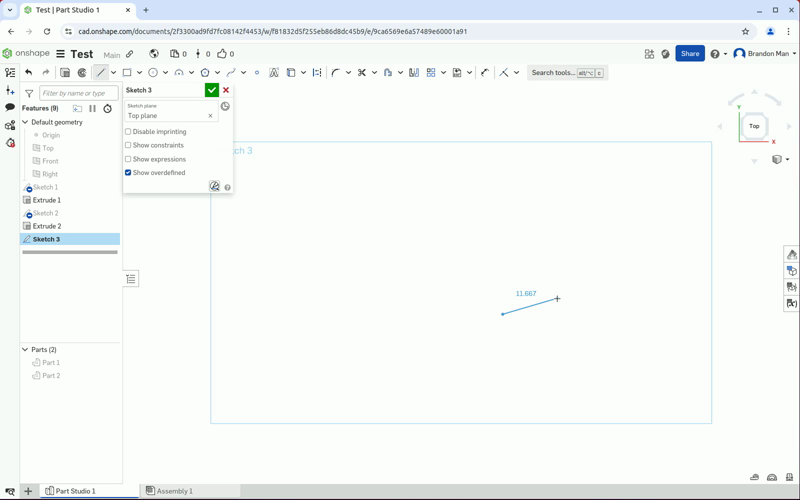
click(557, 298)
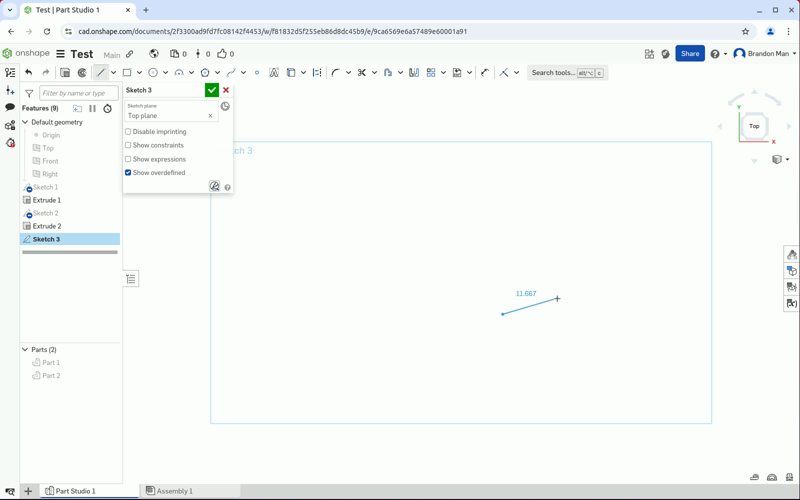
key_up(shift)
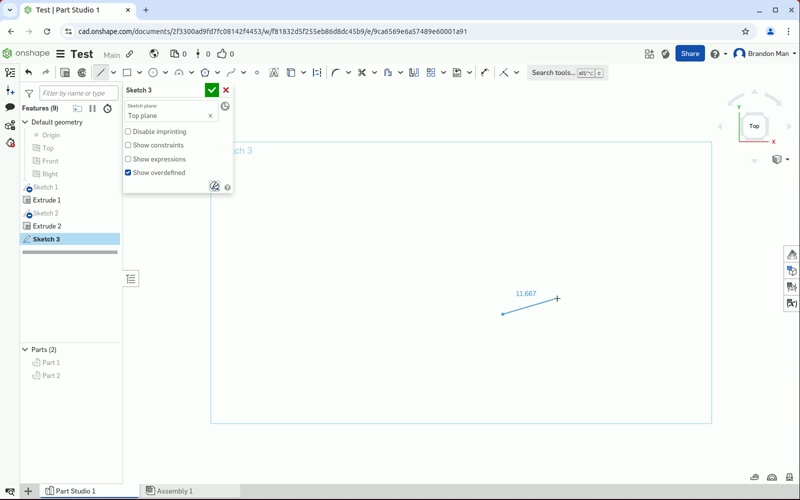
key(esc)
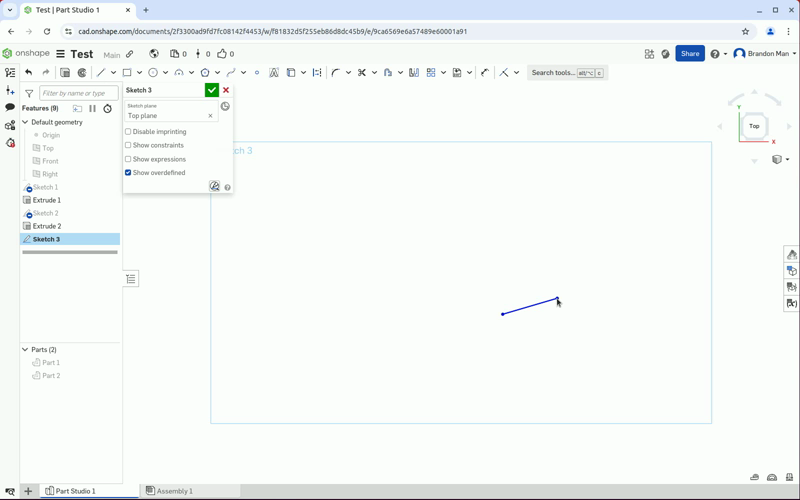
key(a)
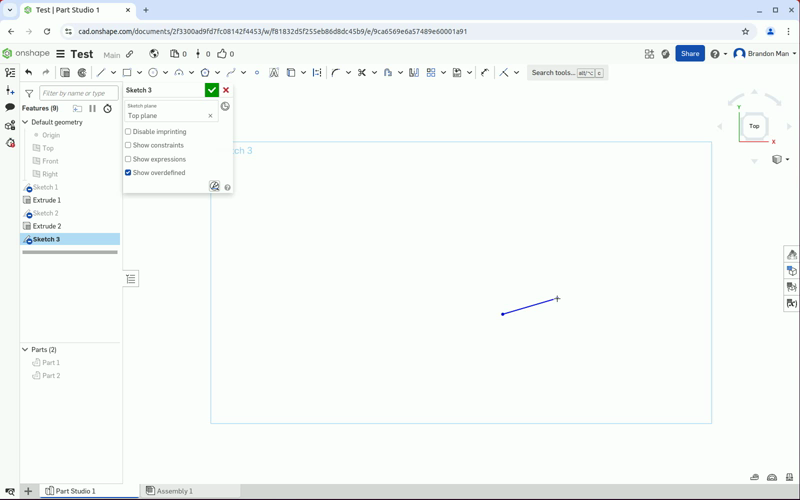
mouse_move(557, 298)
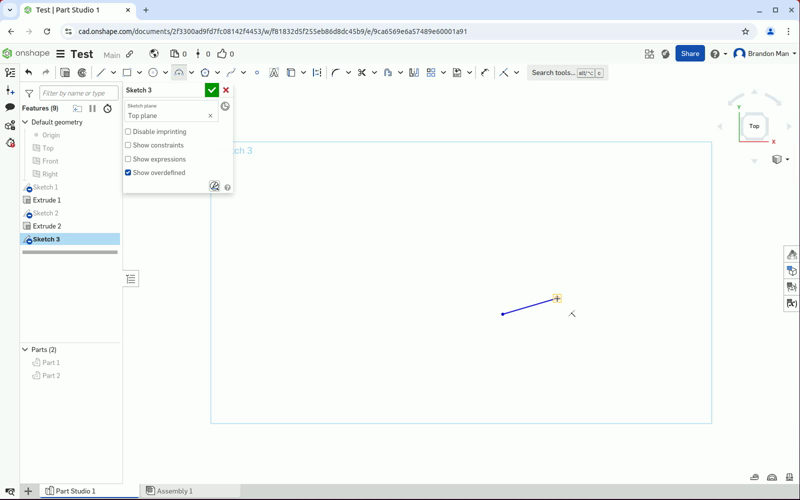
click(557, 298)
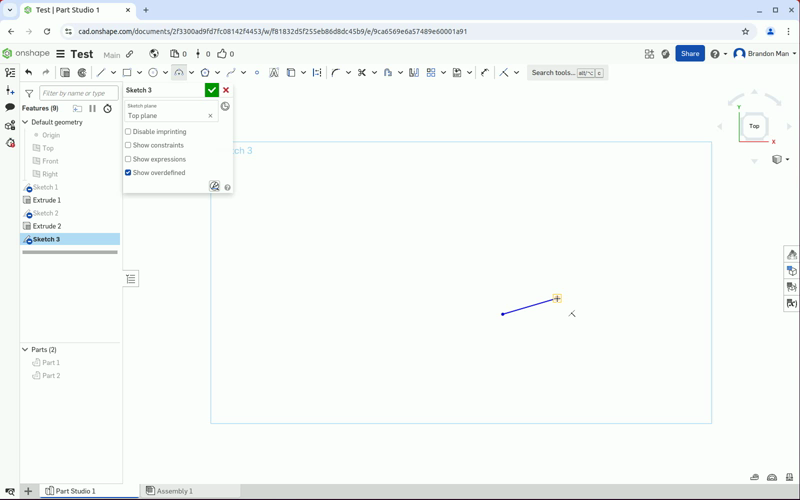
key_down(shift)
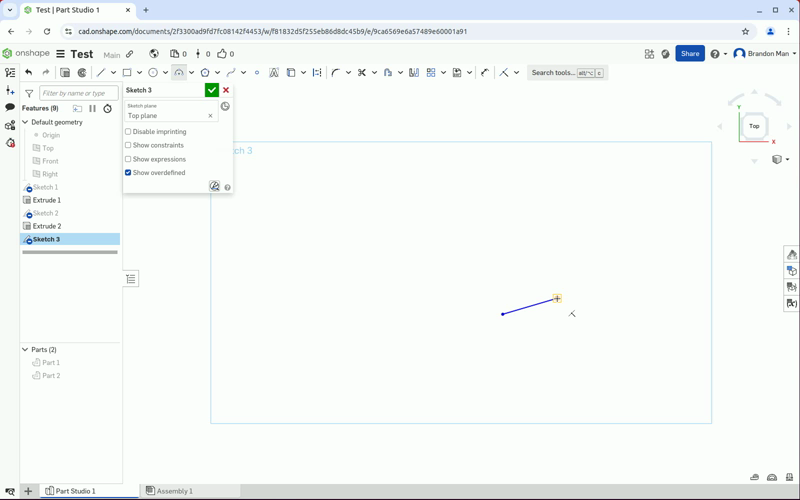
mouse_move(557, 266)
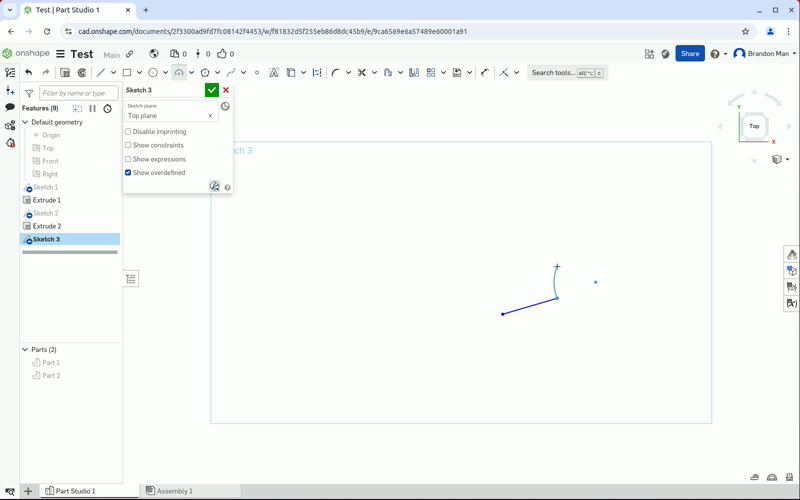
click(557, 266)
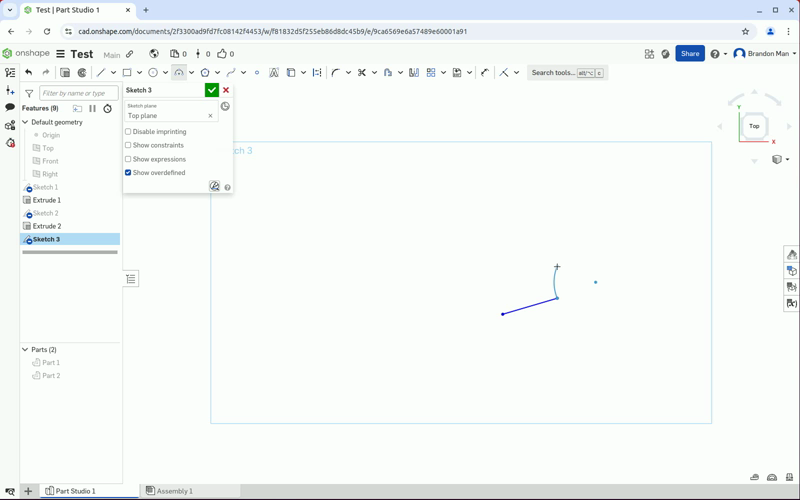
mouse_move(573, 282)
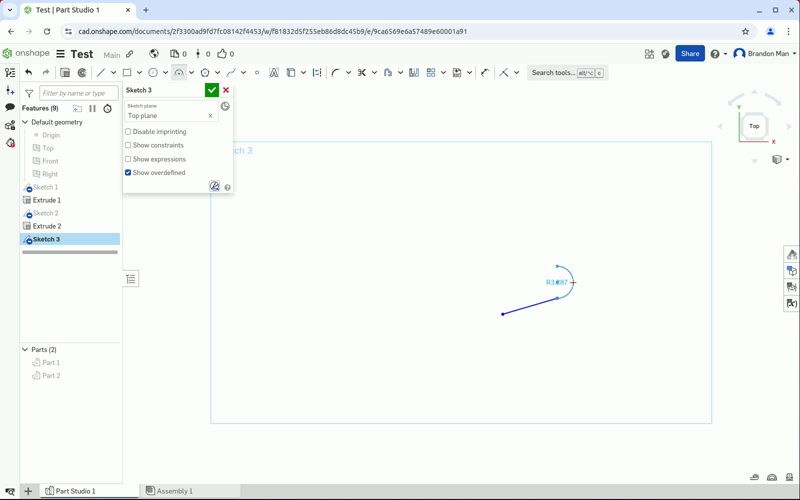
click(573, 282)
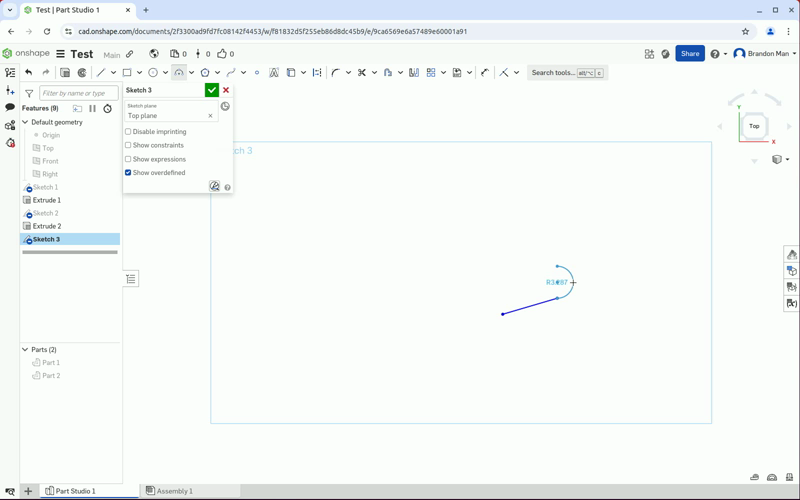
key_up(shift)
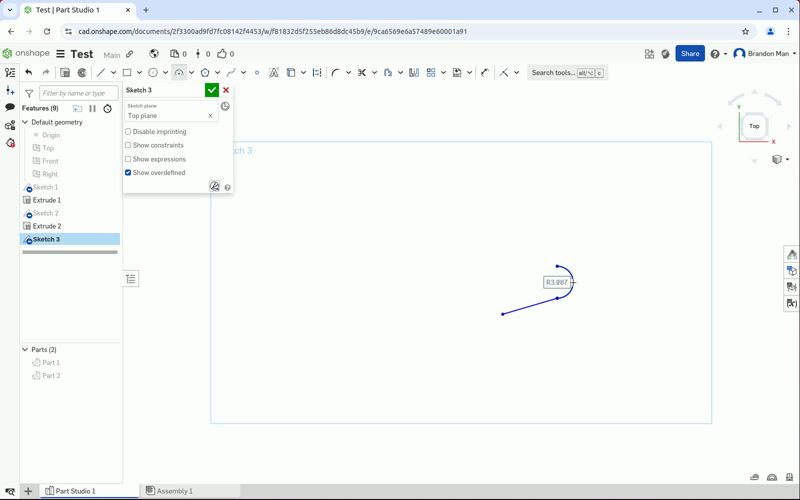
key(esc)
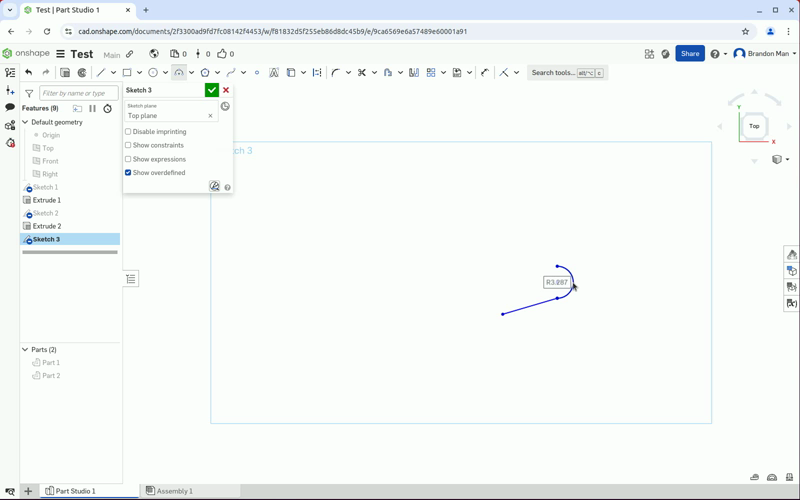
key(l)
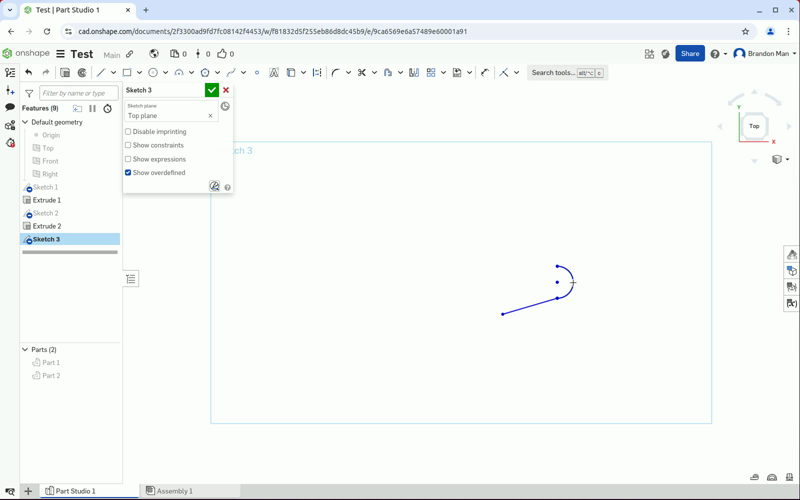
mouse_move(557, 266)
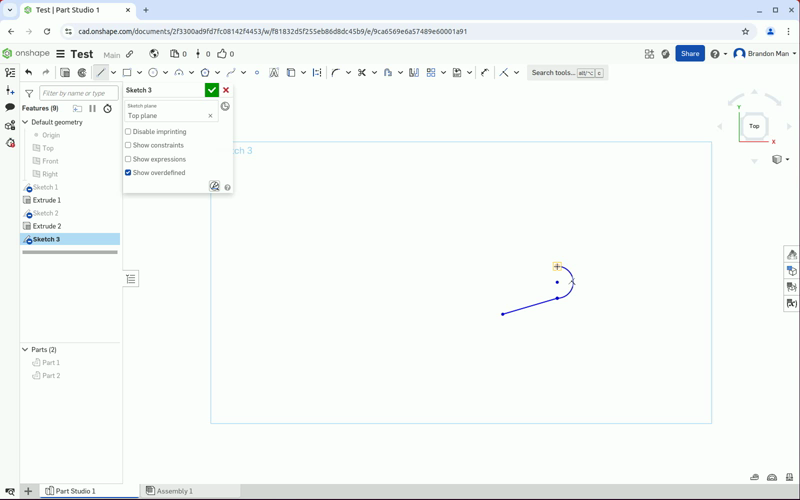
click(557, 266)
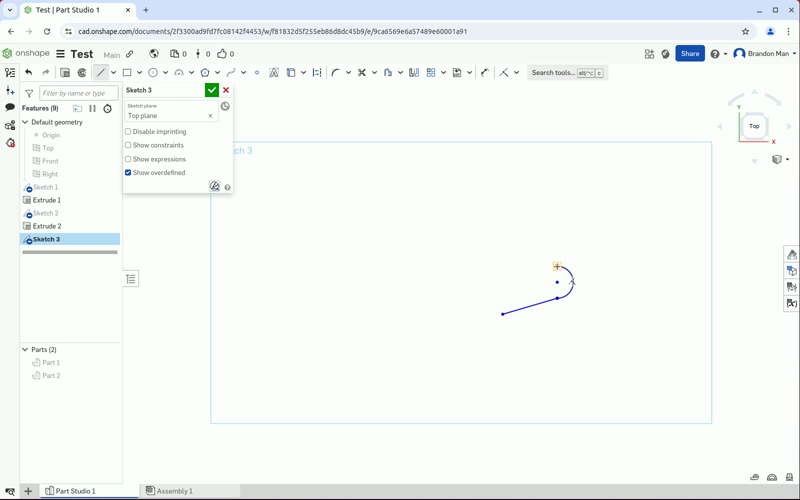
key_down(shift)
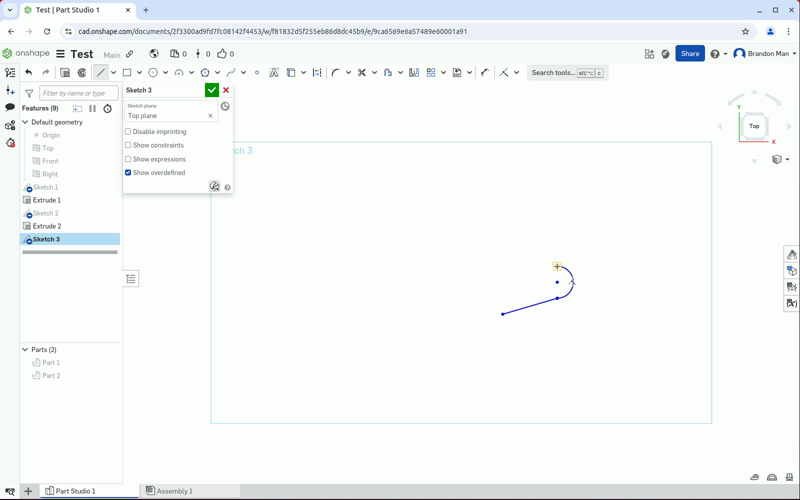
mouse_move(587, 266)
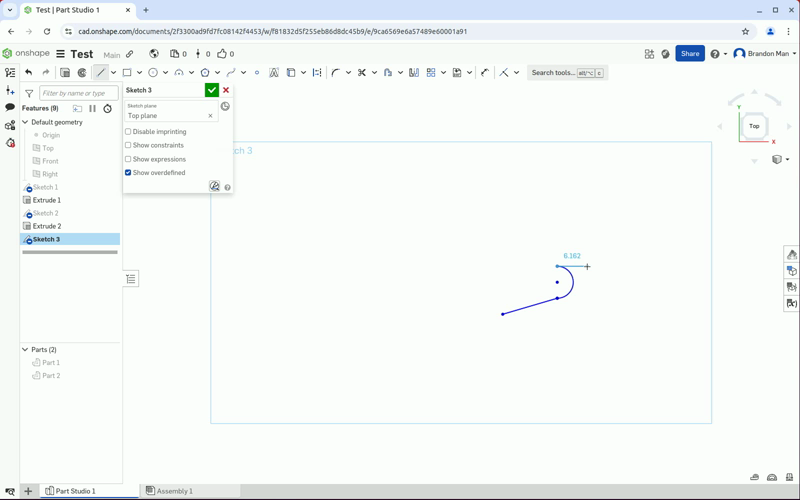
mouse_move(502, 250)
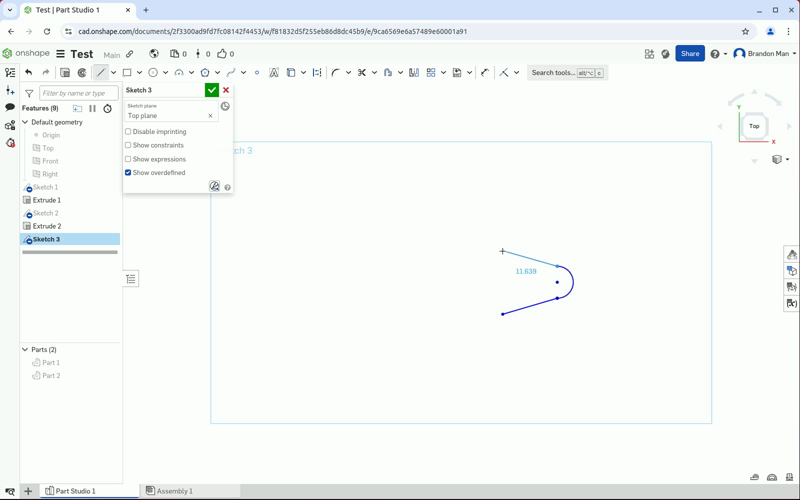
click(502, 250)
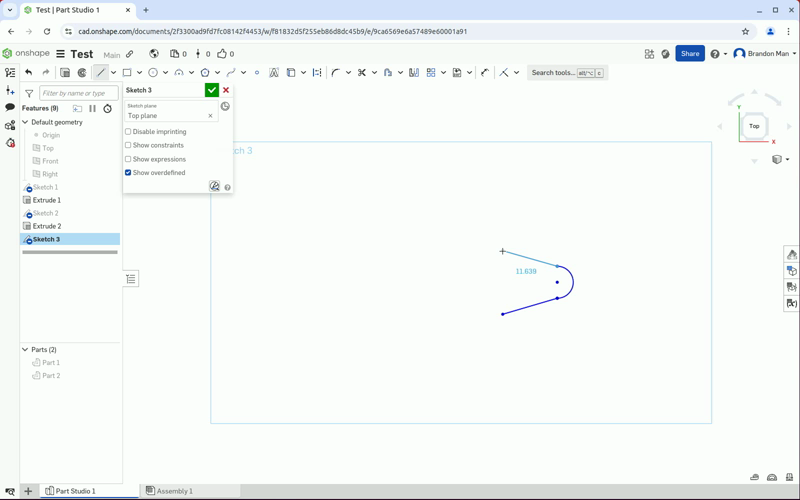
key_up(shift)
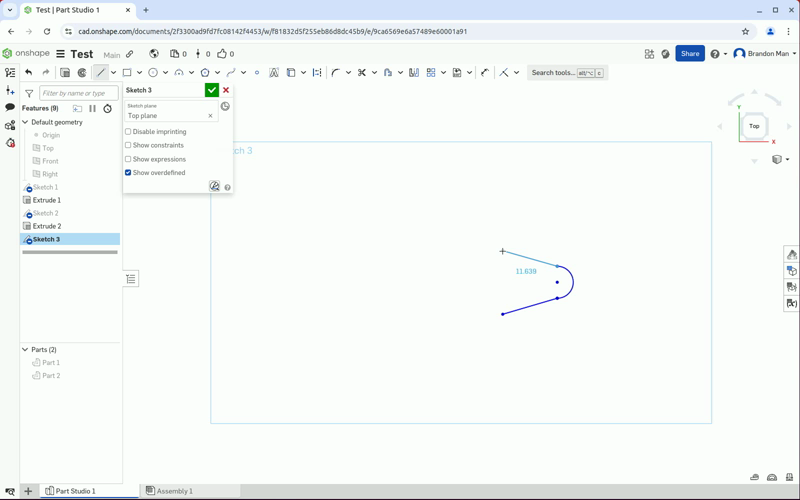
key(esc)
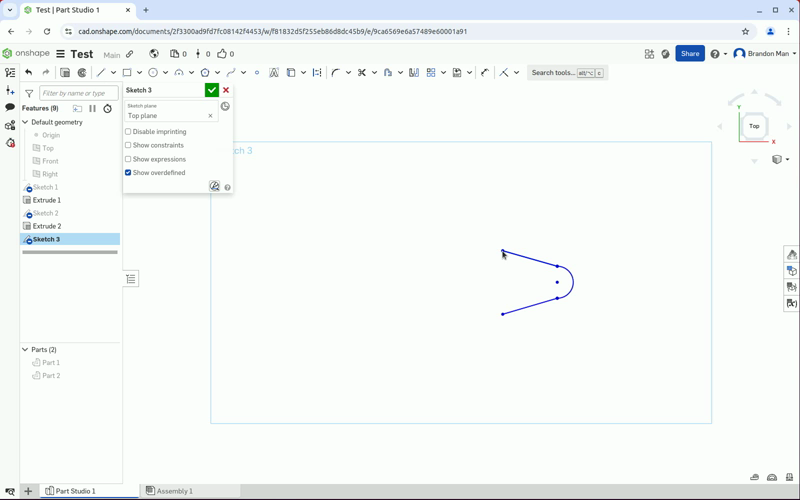
key(a)
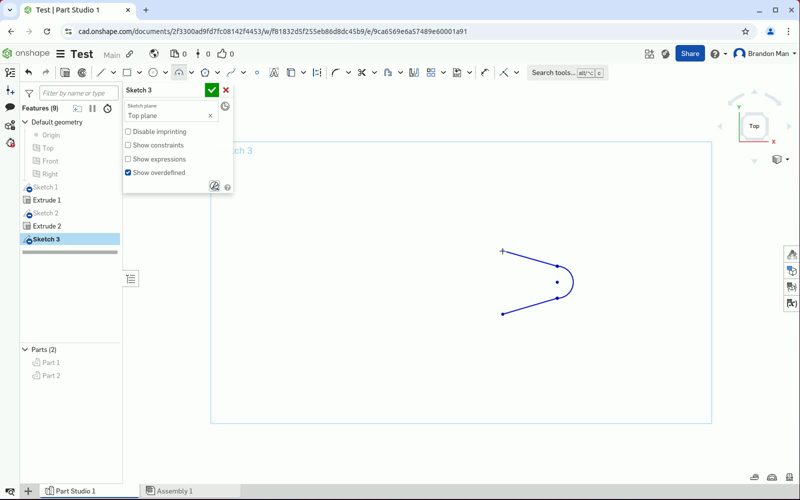
mouse_move(502, 250)
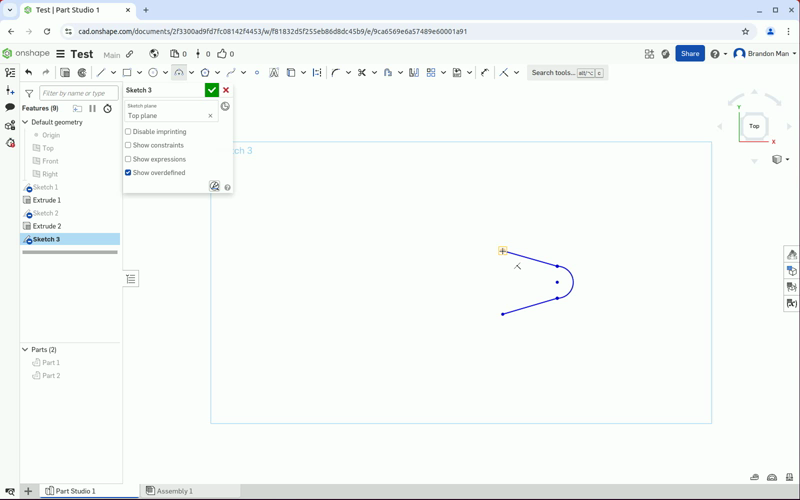
click(502, 250)
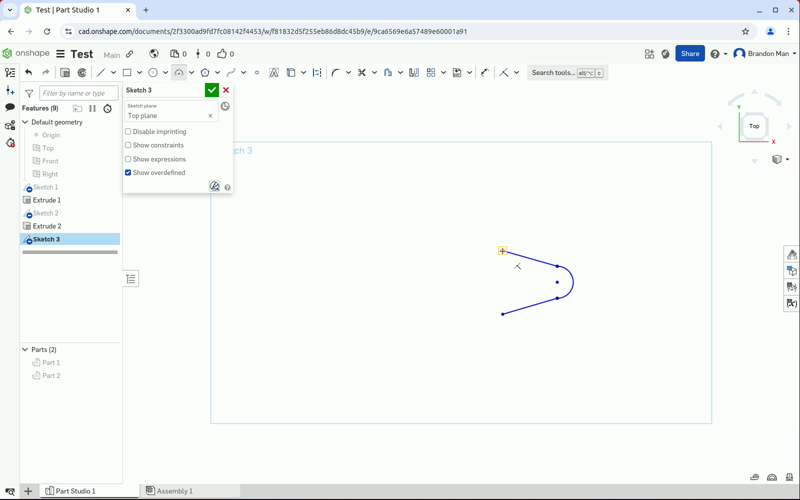
mouse_move(502, 314)
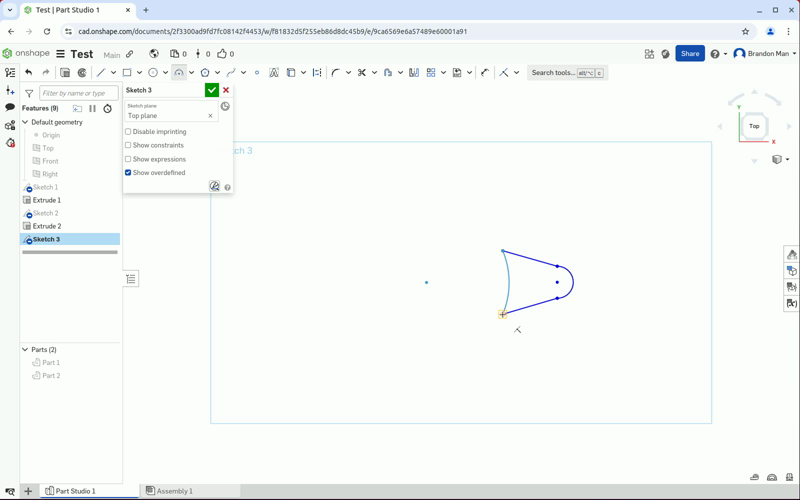
click(502, 314)
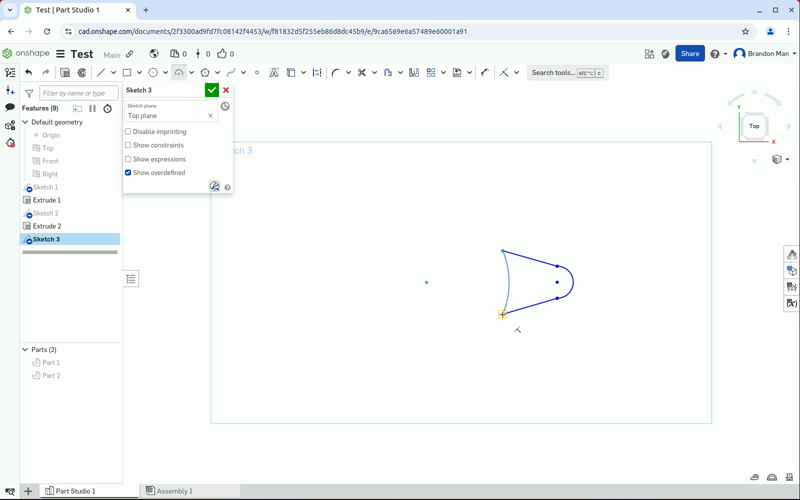
key_down(shift)
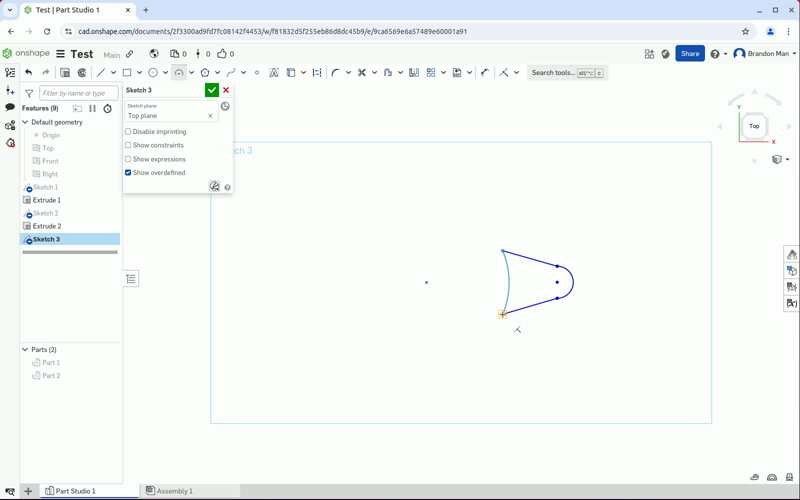
mouse_move(513, 282)
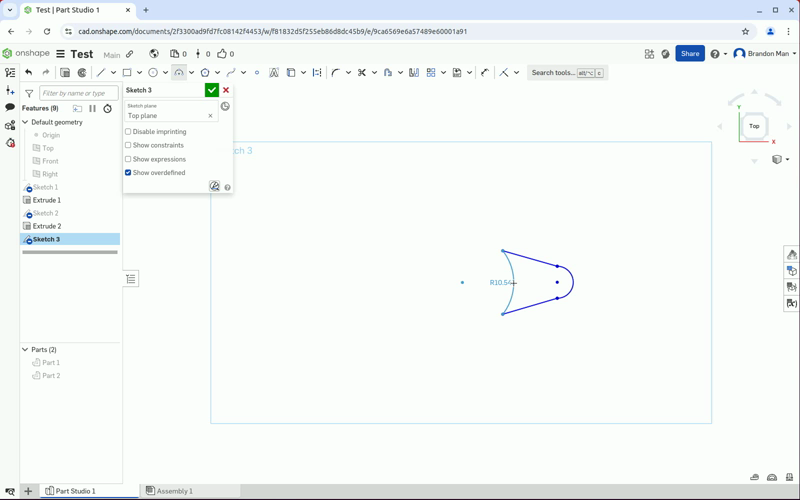
click(513, 282)
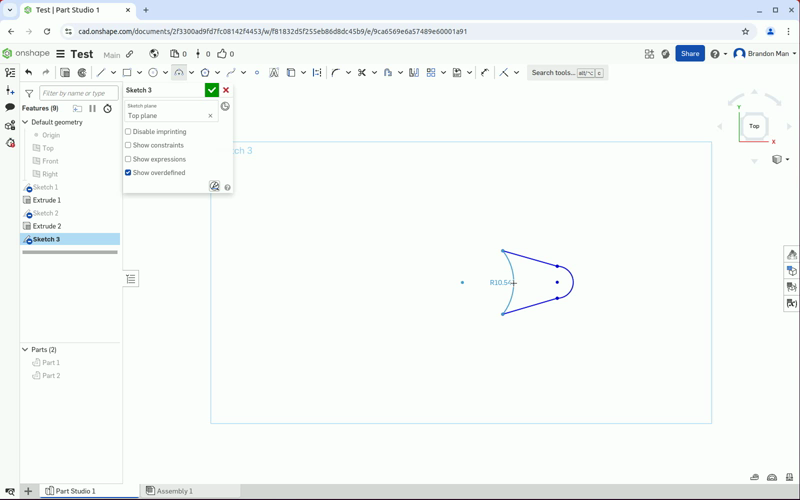
key_up(shift)
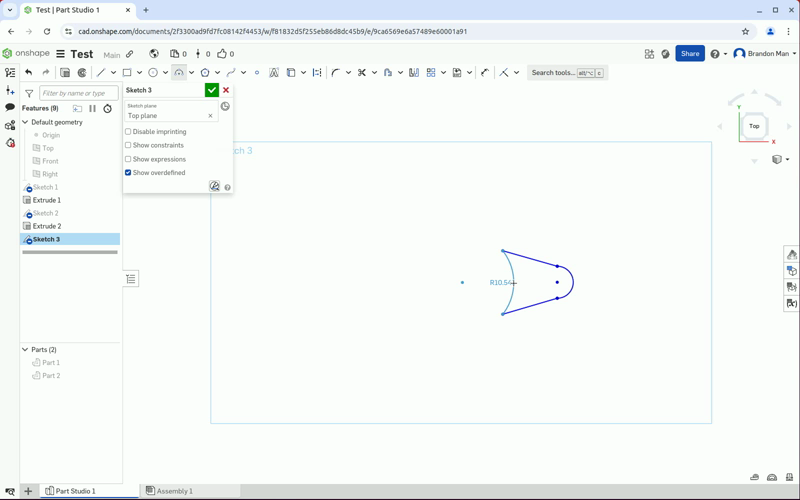
key(esc)
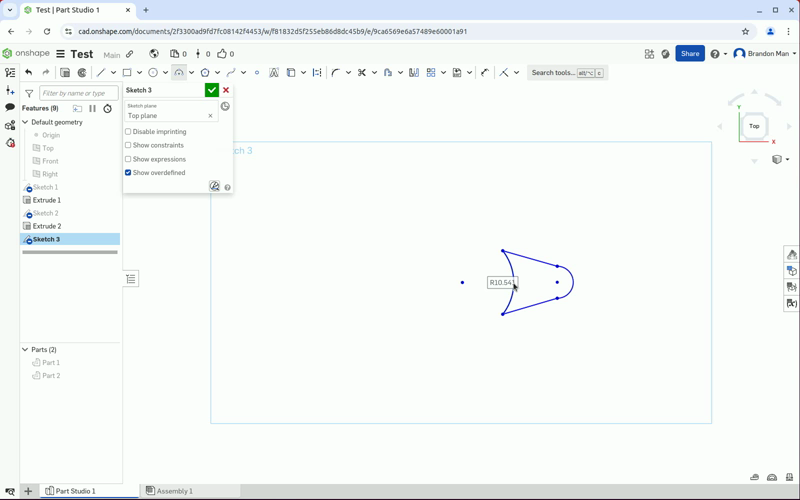
key(c)
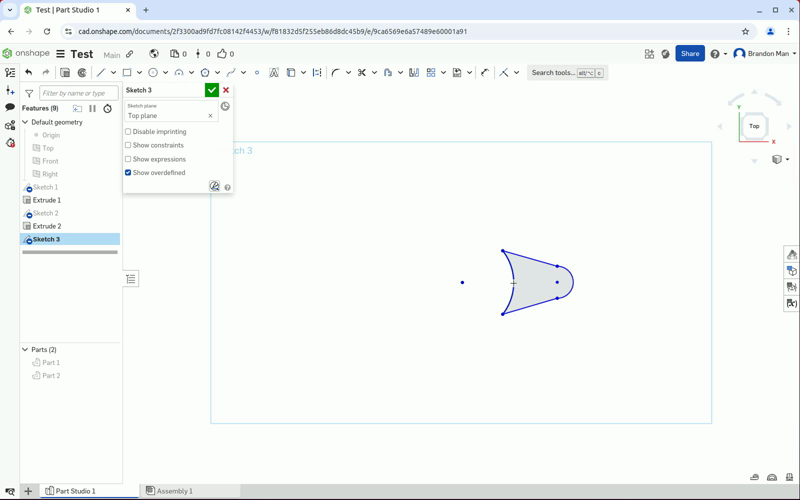
key_down(shift)
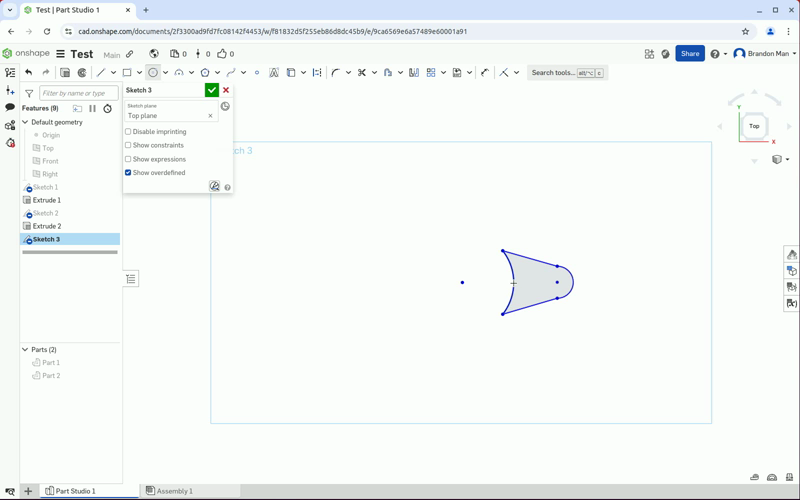
mouse_move(557, 282)
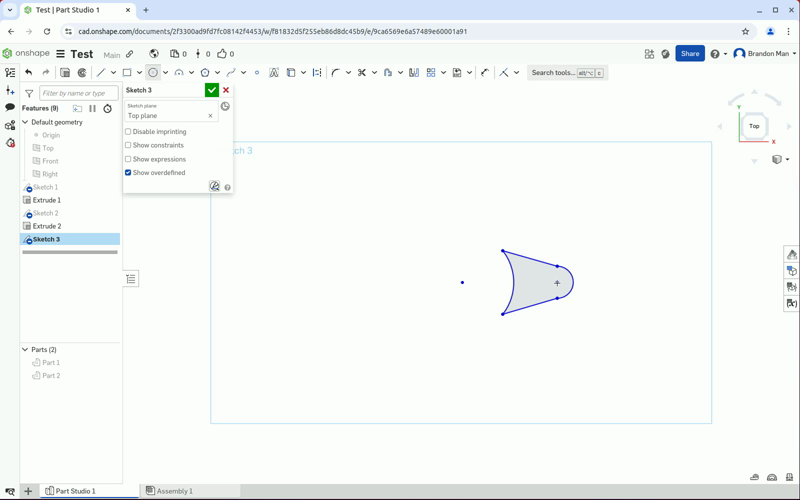
click(557, 282)
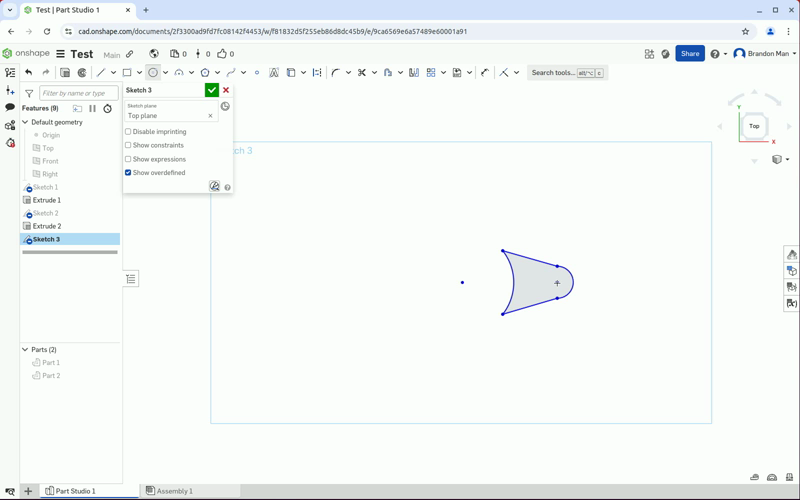
key_up(shift)
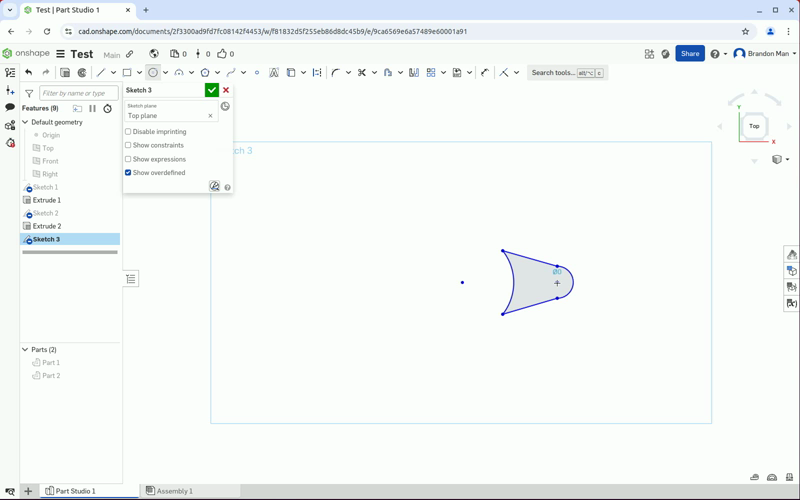
mouse_move(567, 282)
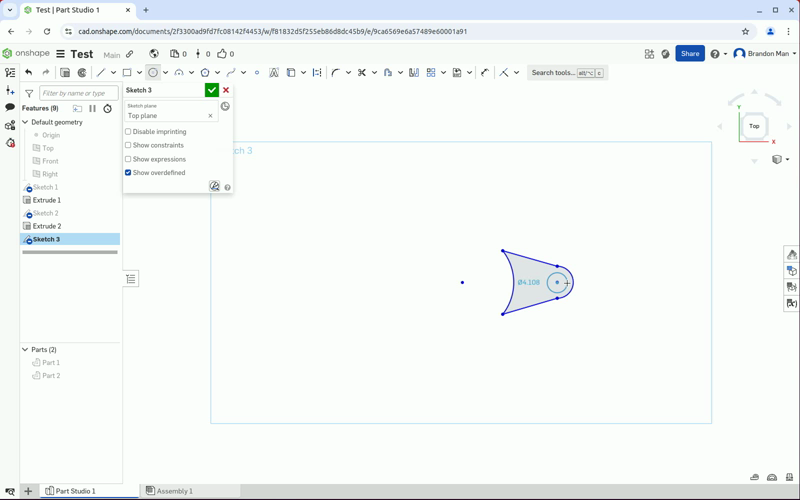
click(567, 282)
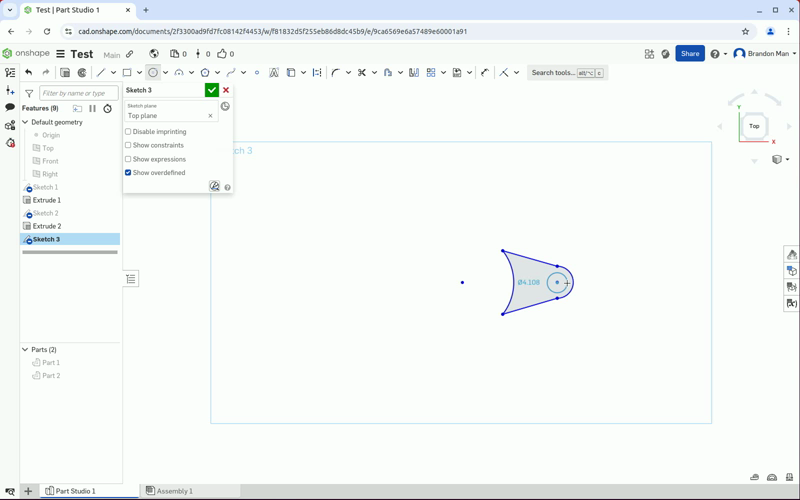
key(esc)
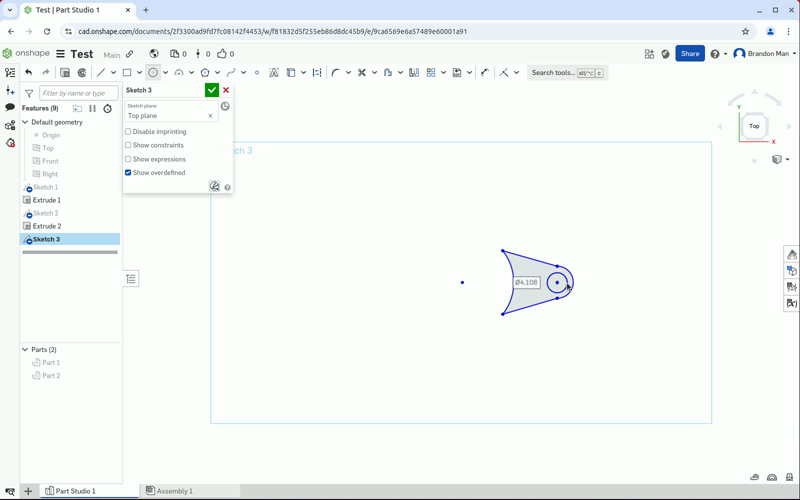
mouse_move(518, 300)
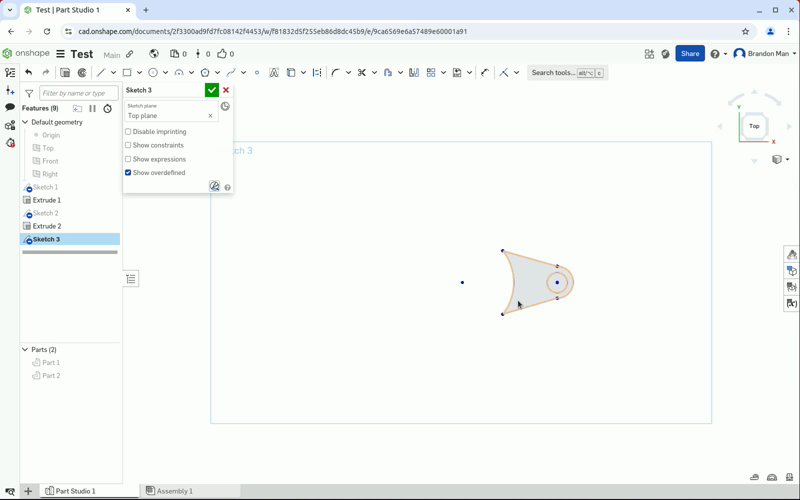
click(518, 300)
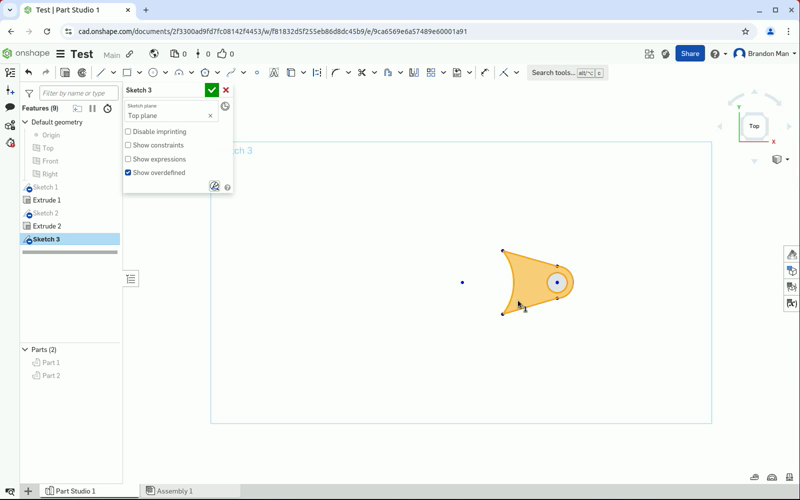
mouse_move(73, 352)
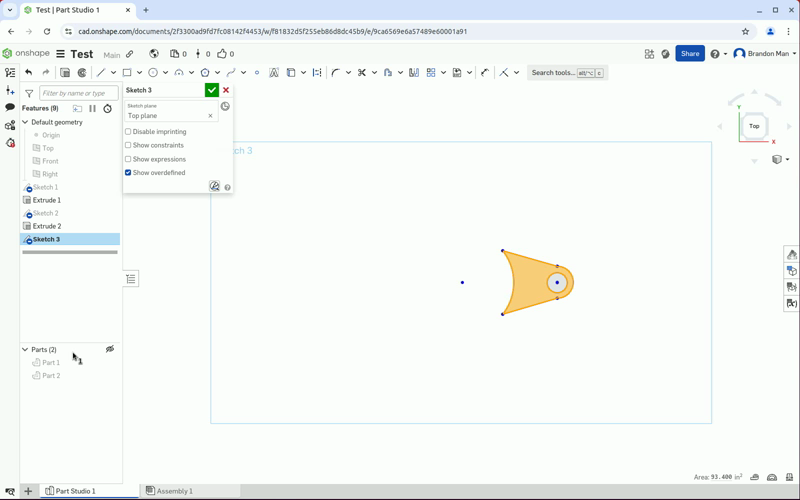
key(shift+y)
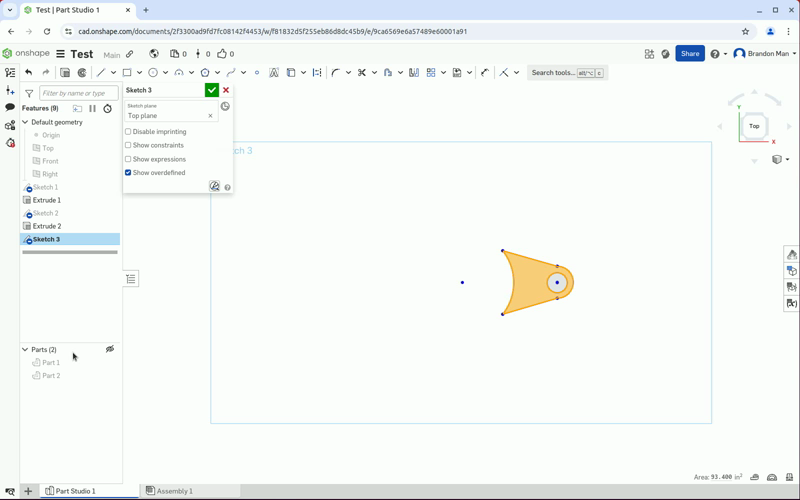
key(shift+e)
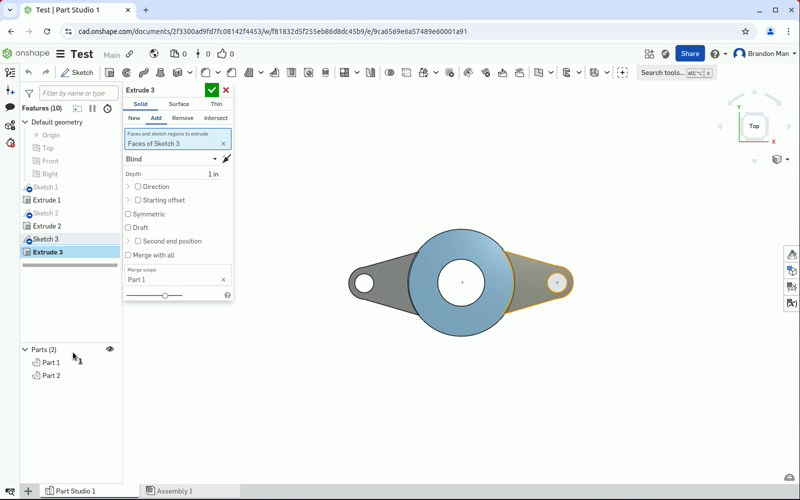
mouse_move(143, 106)
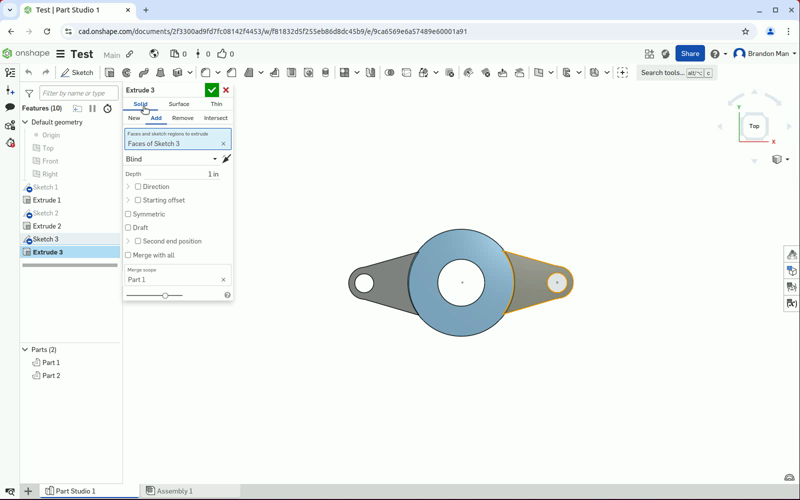
click(143, 106)
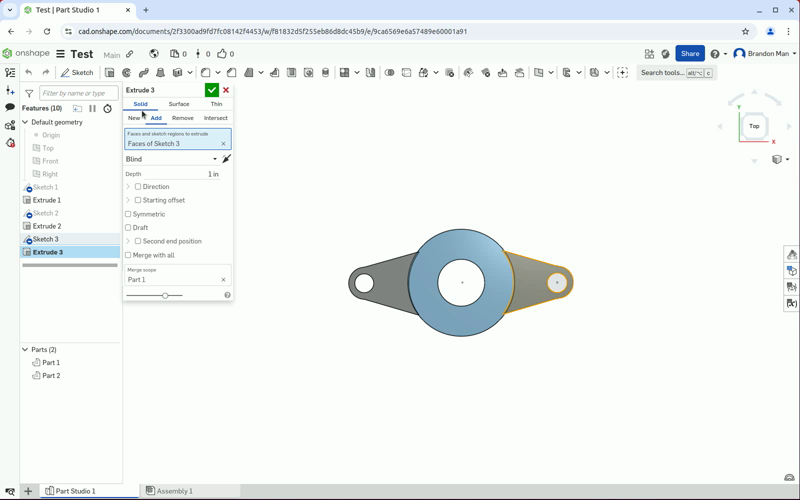
mouse_move(137, 120)
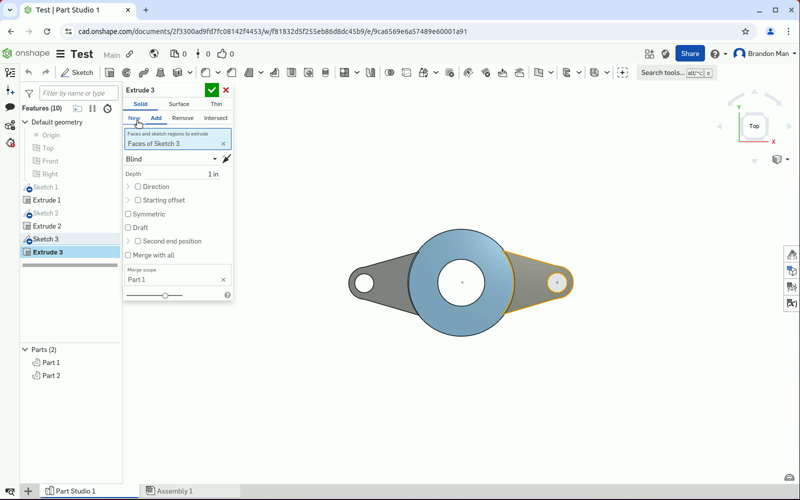
click(137, 120)
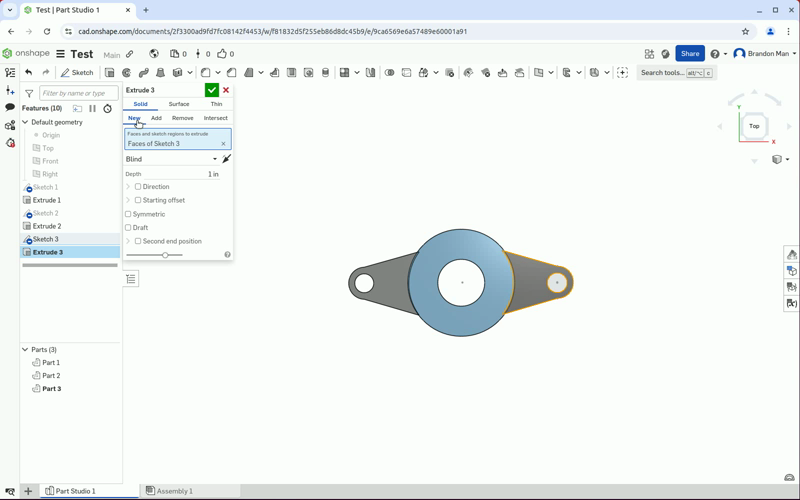
key(tab, 4)
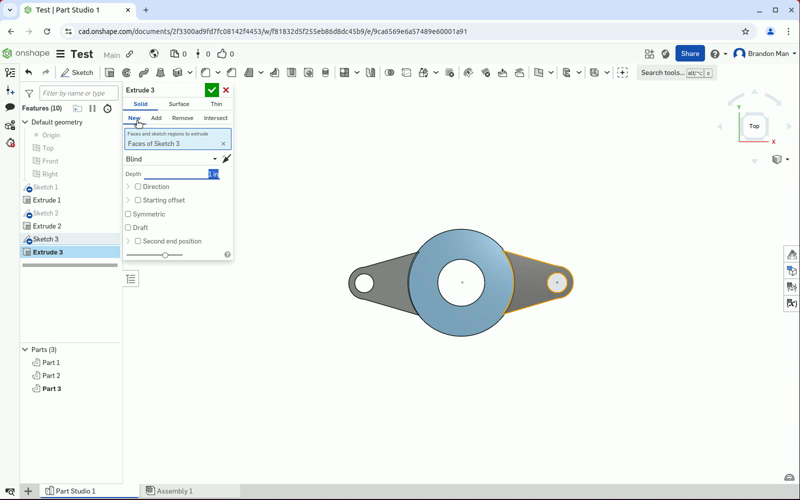
text(4.333)
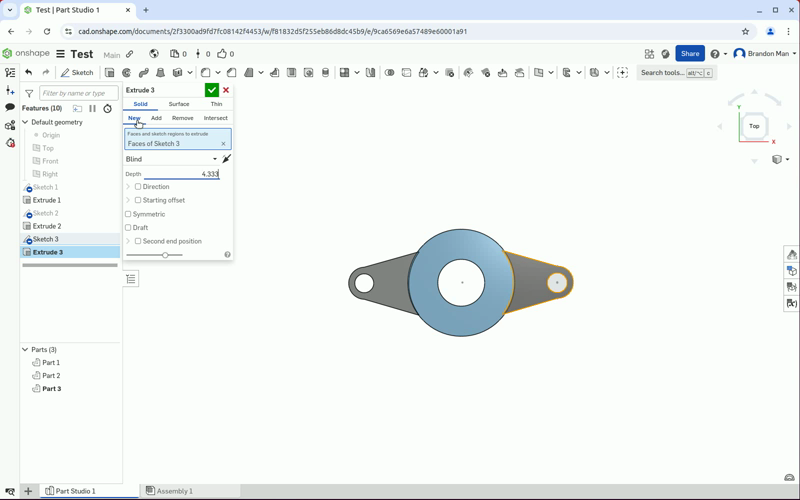
key(enter)
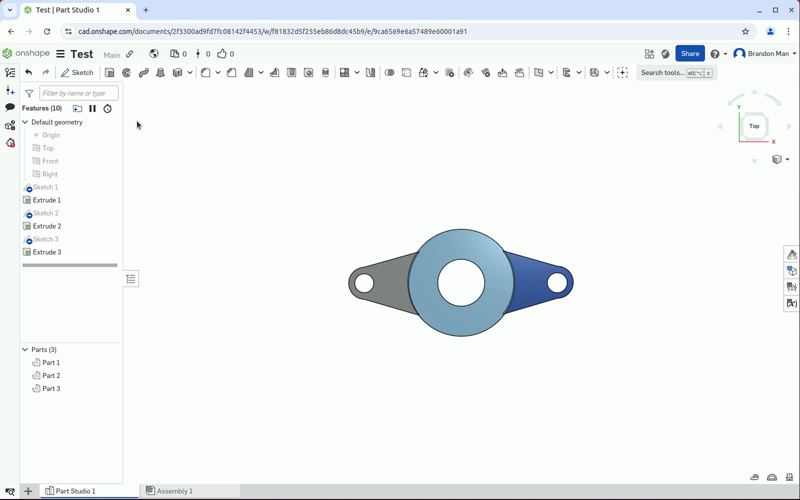
key(shift+h)
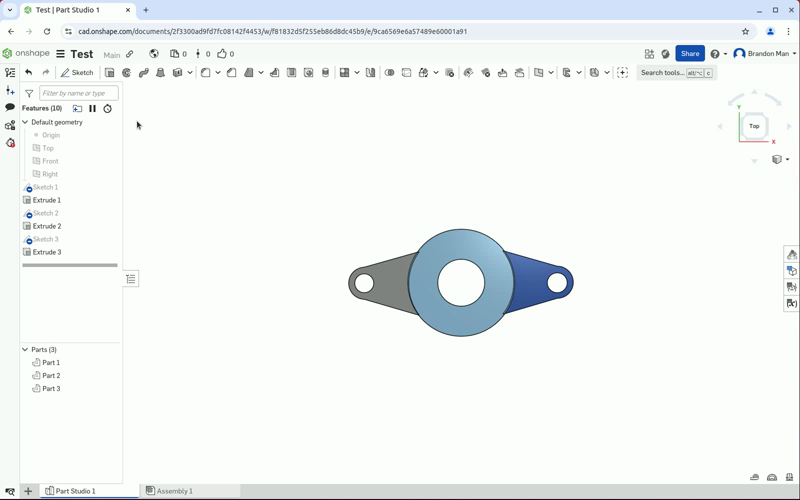
key(shift+h)
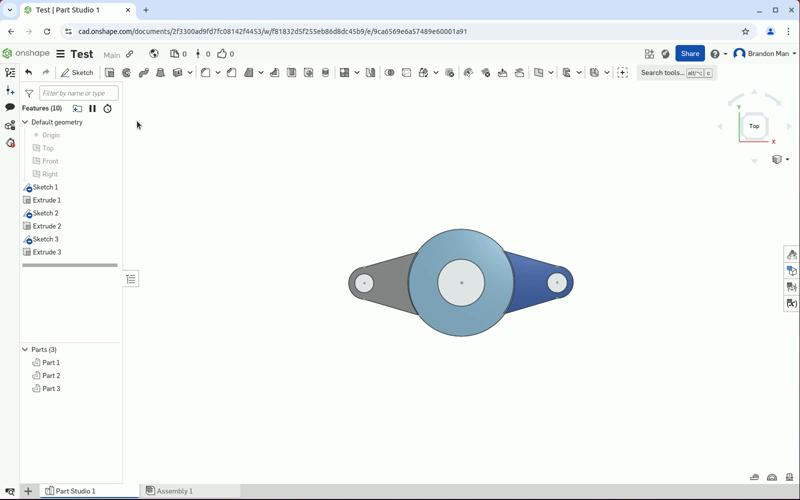
key(shift+7)
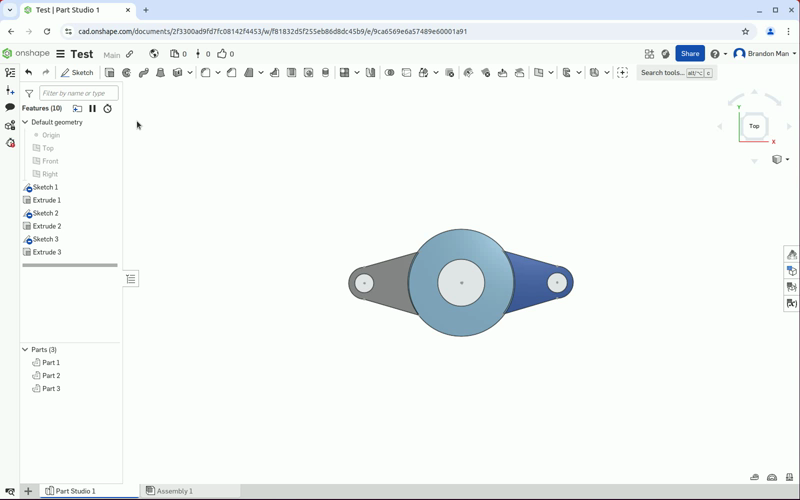
key(up, 3)
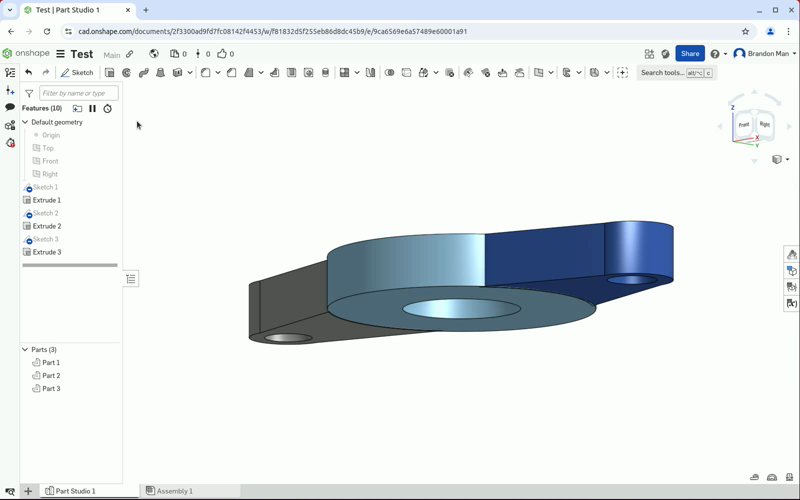
key(left, 3)
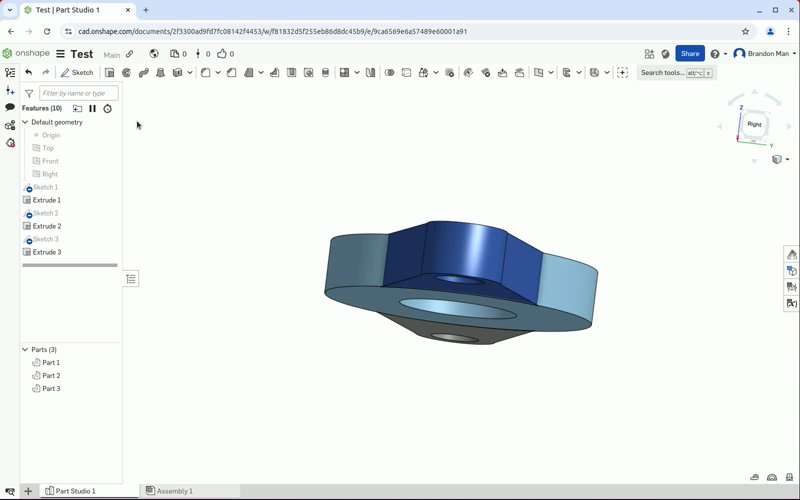
key(right, 3)
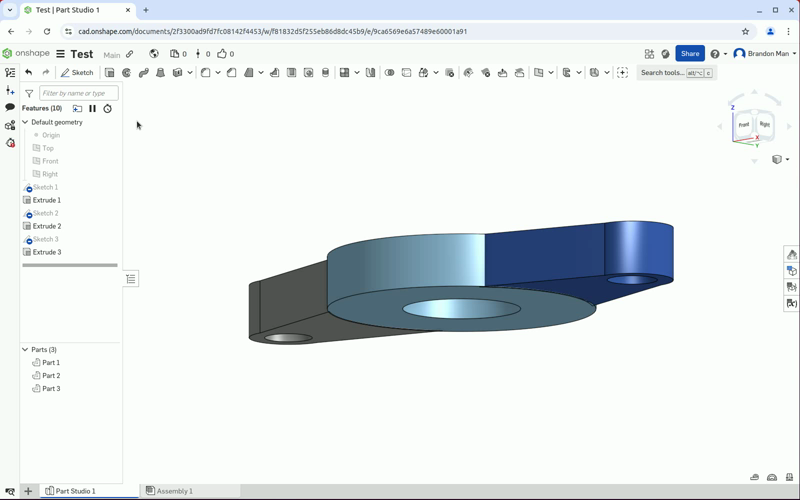
key(down, 3)
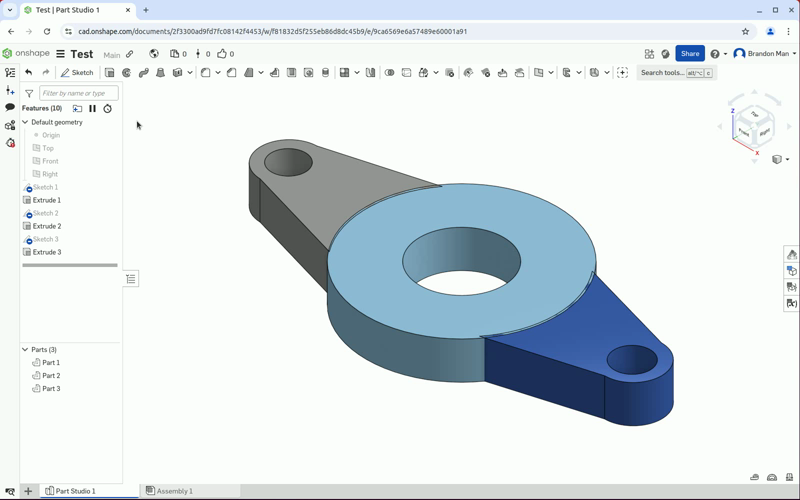
mouse_move(73, 189)
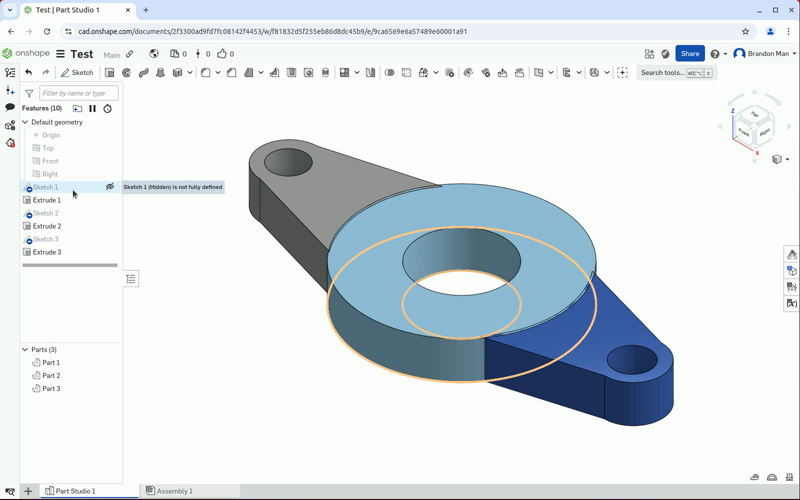
click(73, 189)